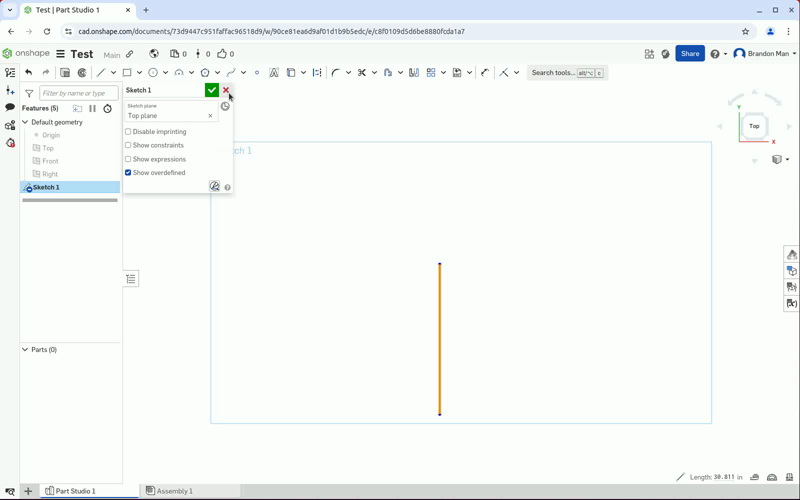
key(shift+h)
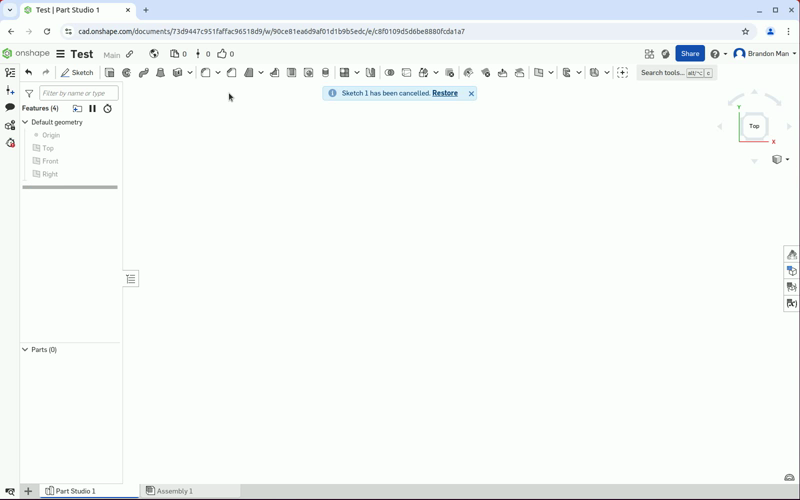
mouse_move(73, 352)
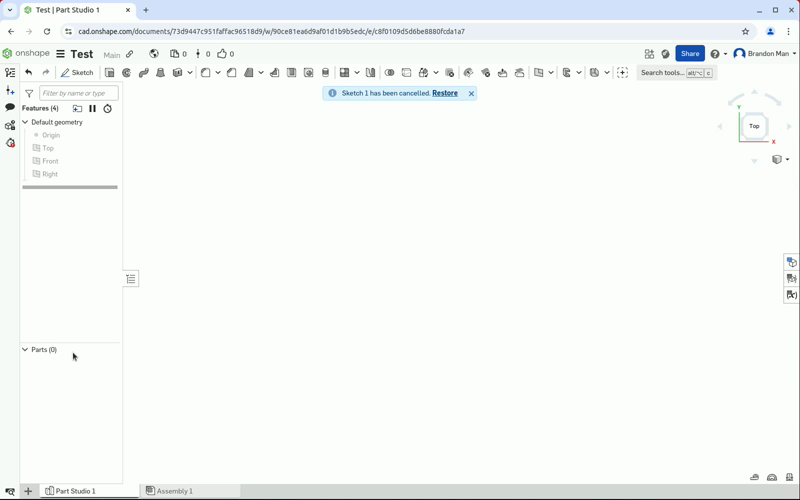
key(y)
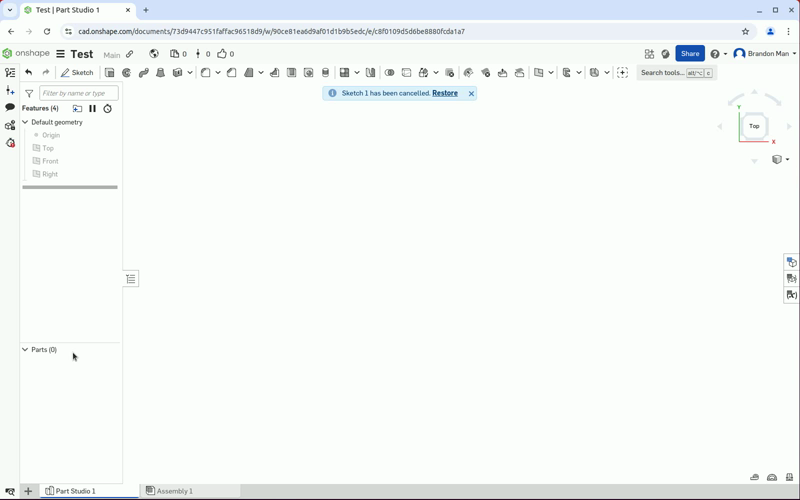
key(shift+p)
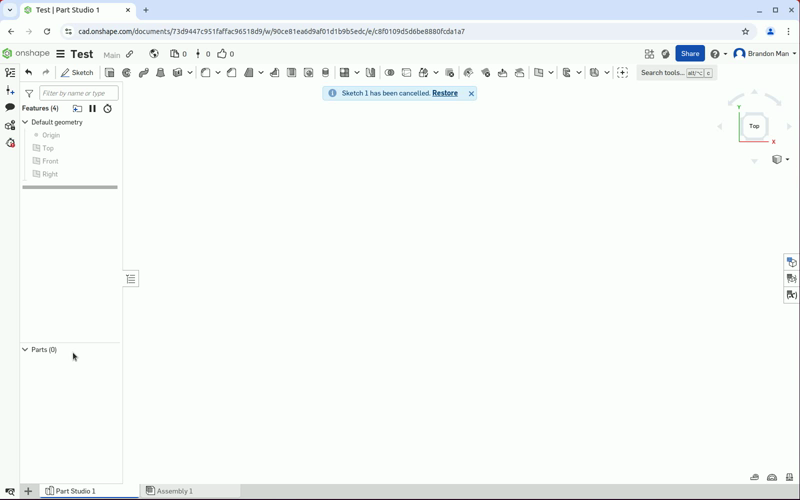
key(space)
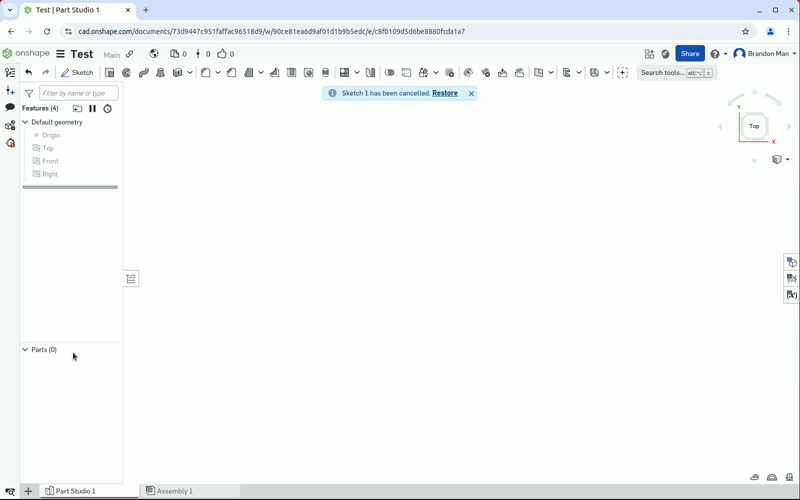
key_down(shift)
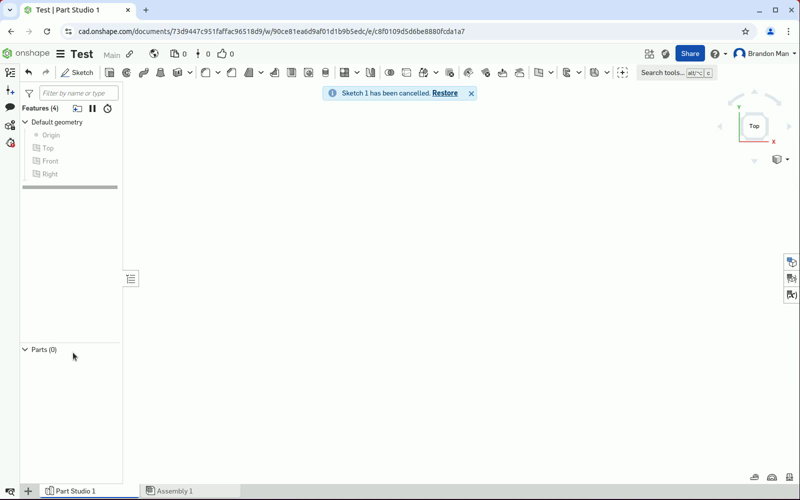
key(up)
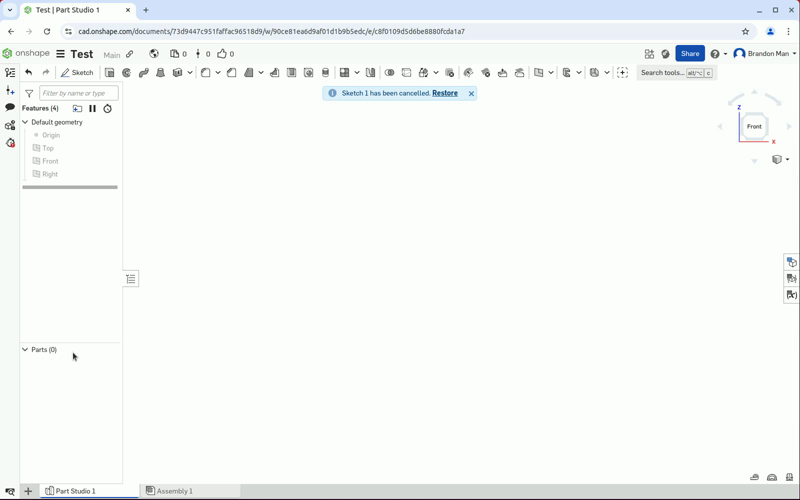
key_up(shift)
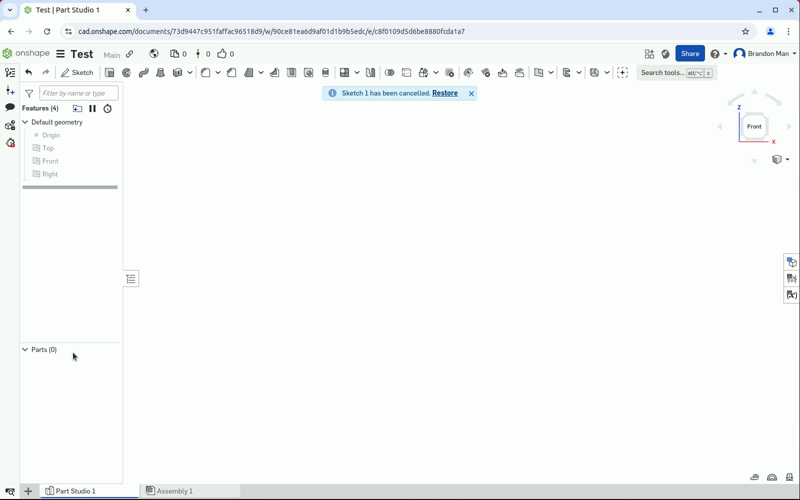
mouse_move(73, 352)
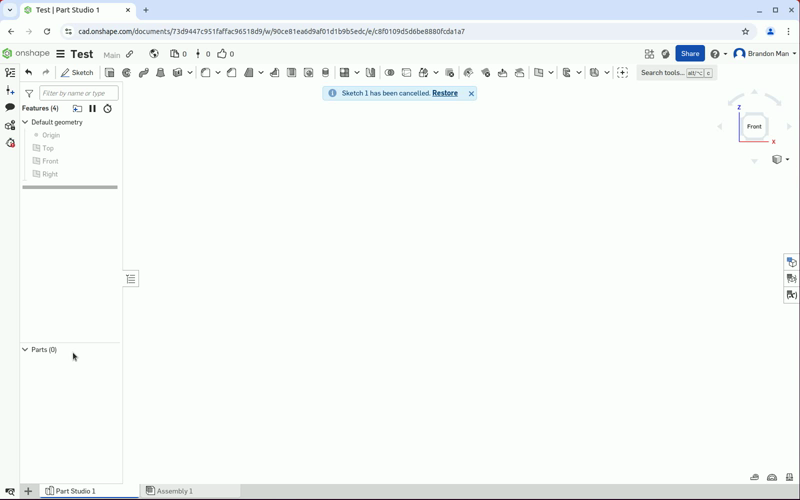
key(shift+y)
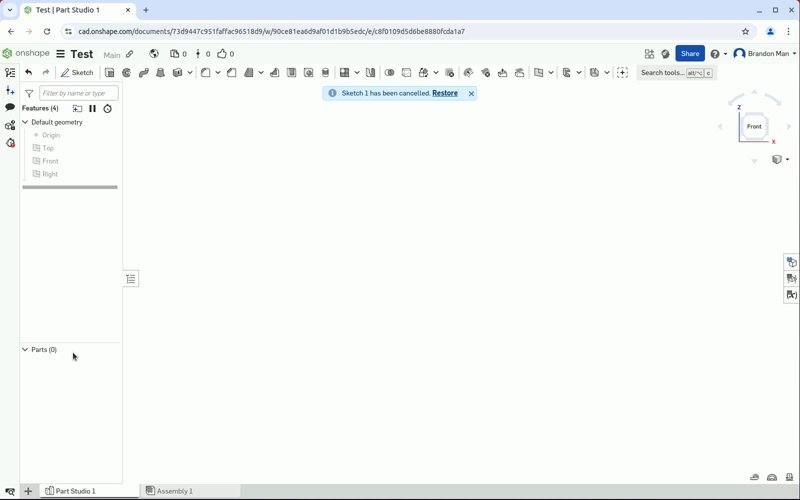
key(shift+s)
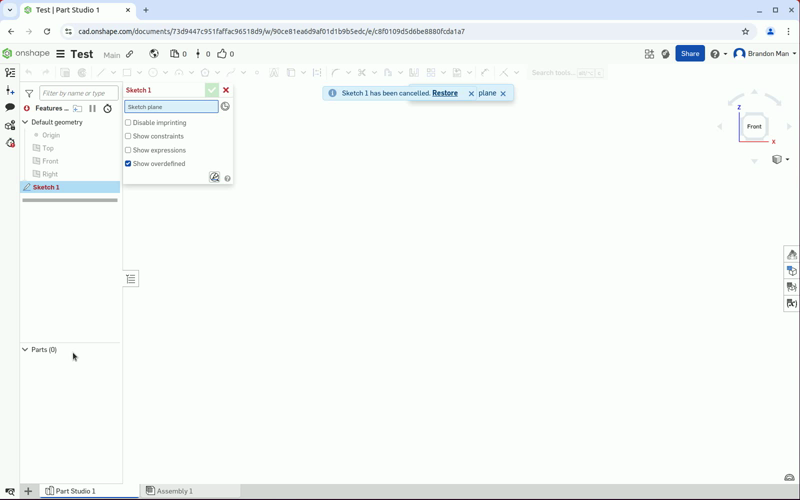
mouse_move(73, 163)
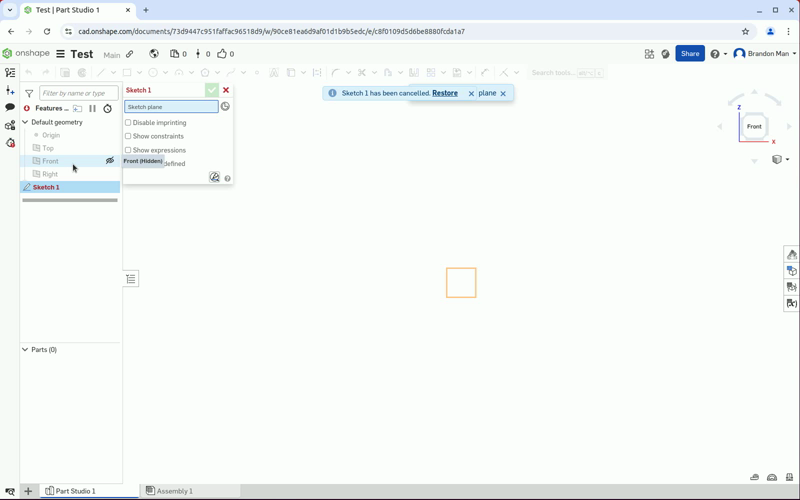
click(73, 163)
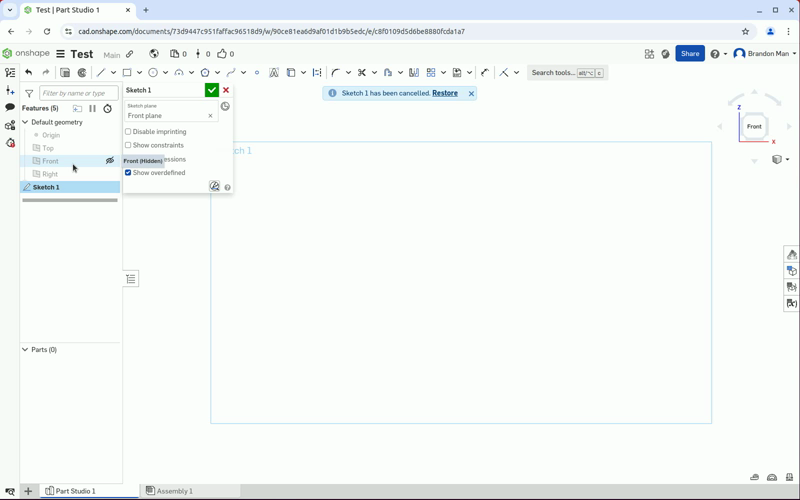
mouse_move(73, 352)
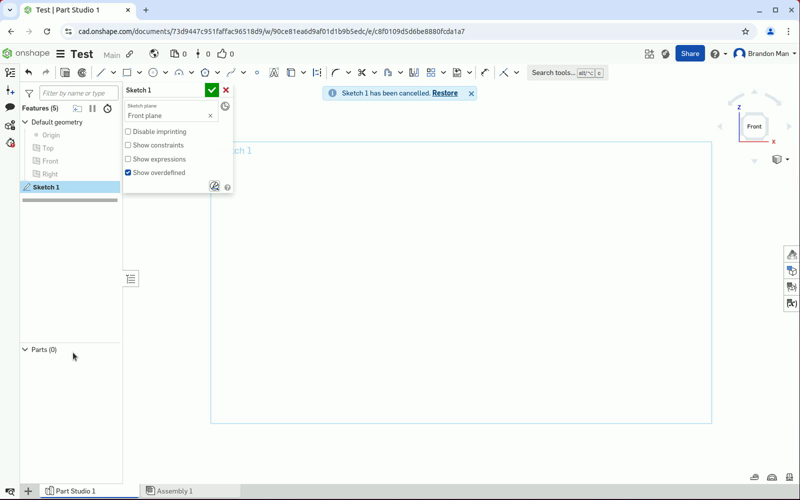
key(y)
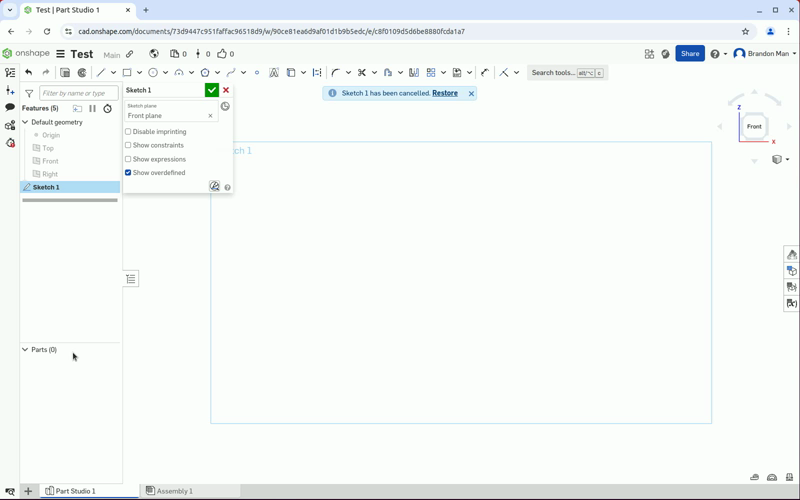
key(a)
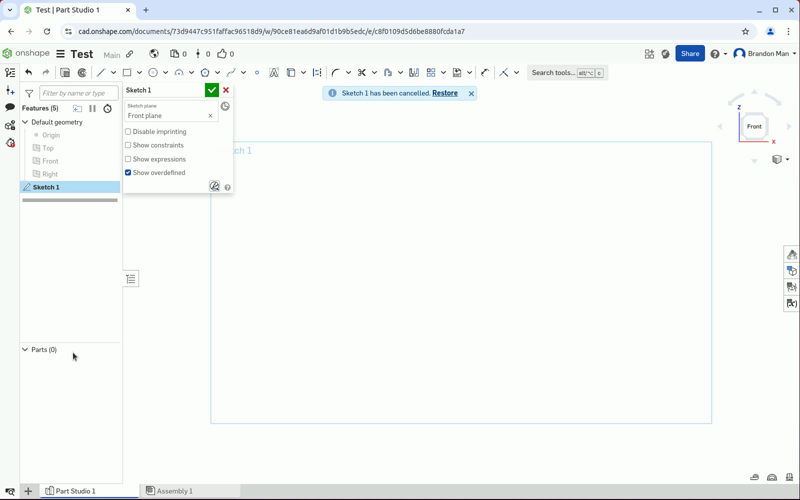
key_down(shift)
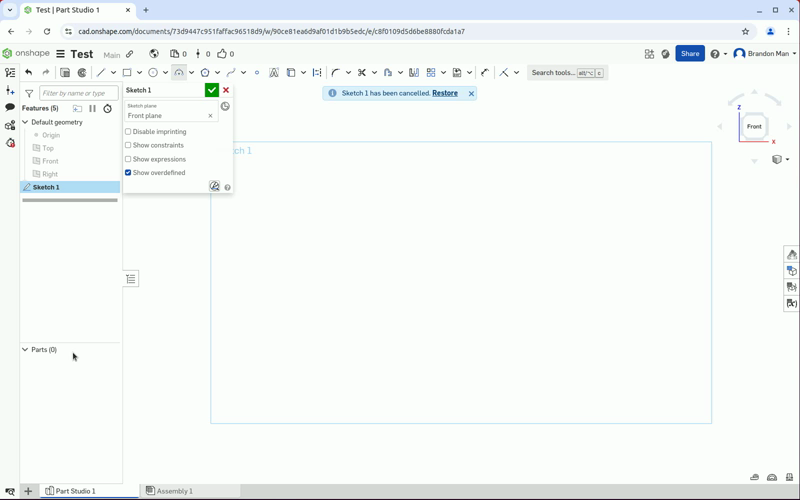
mouse_move(414, 339)
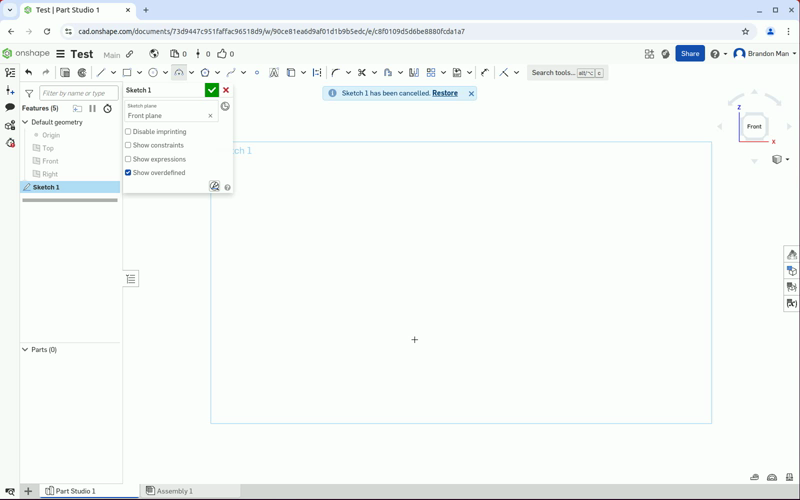
click(414, 339)
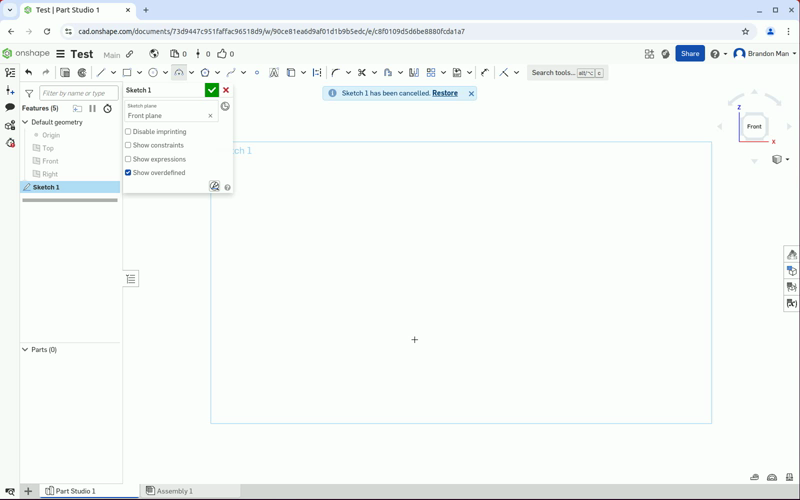
key_up(shift)
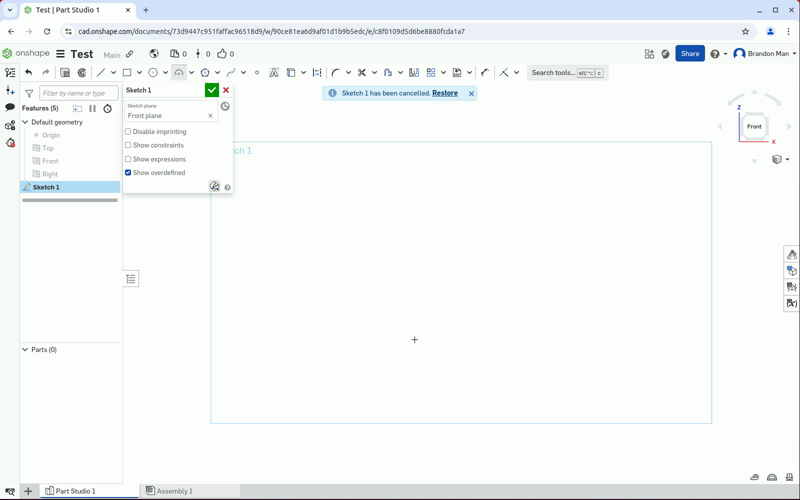
key_down(shift)
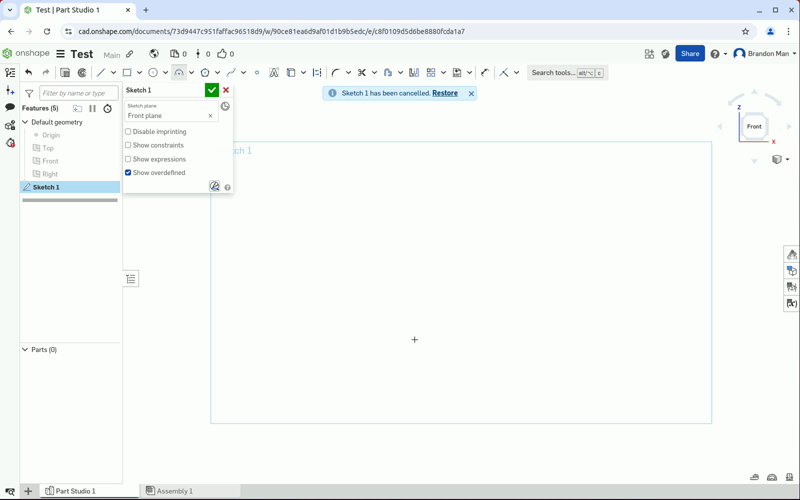
mouse_move(505, 339)
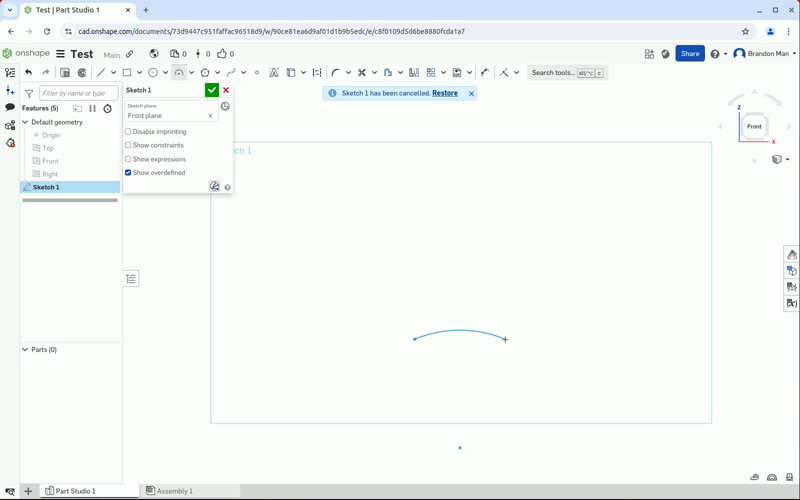
click(505, 339)
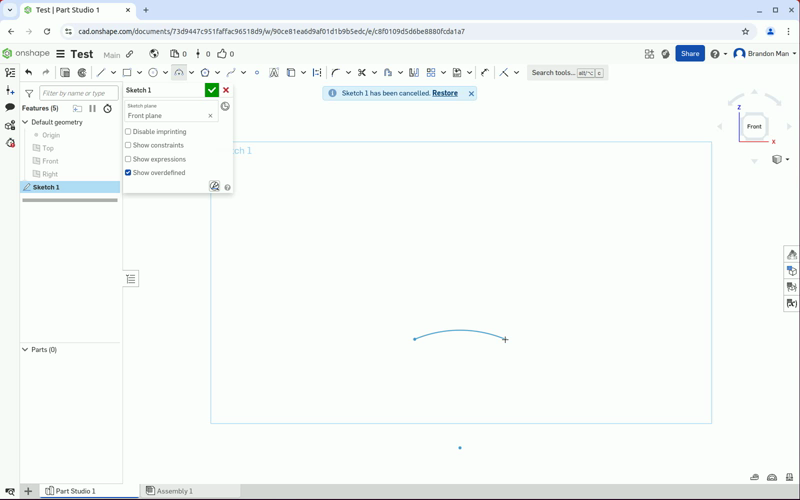
mouse_move(460, 394)
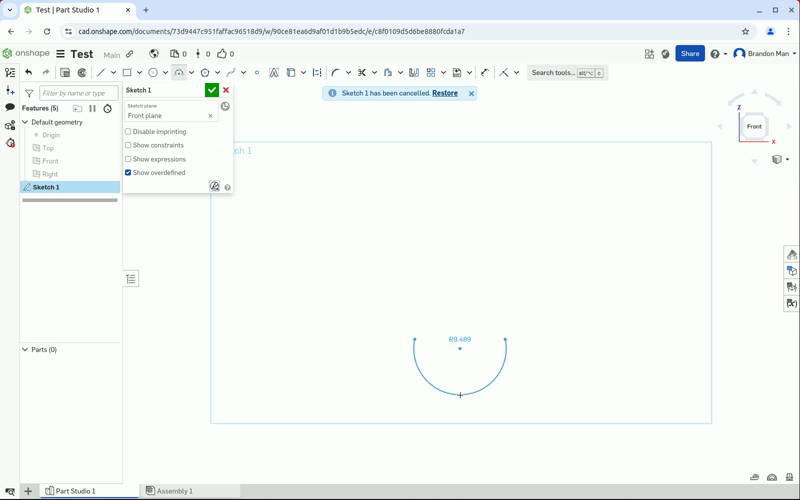
click(460, 394)
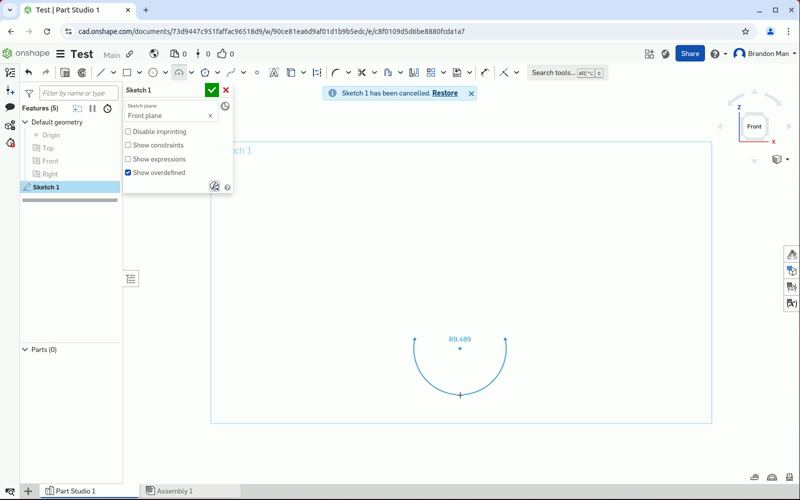
key_up(shift)
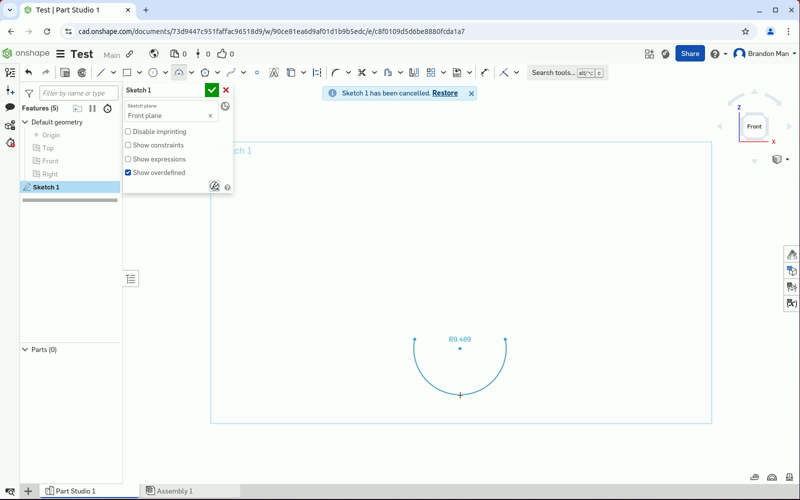
mouse_move(505, 339)
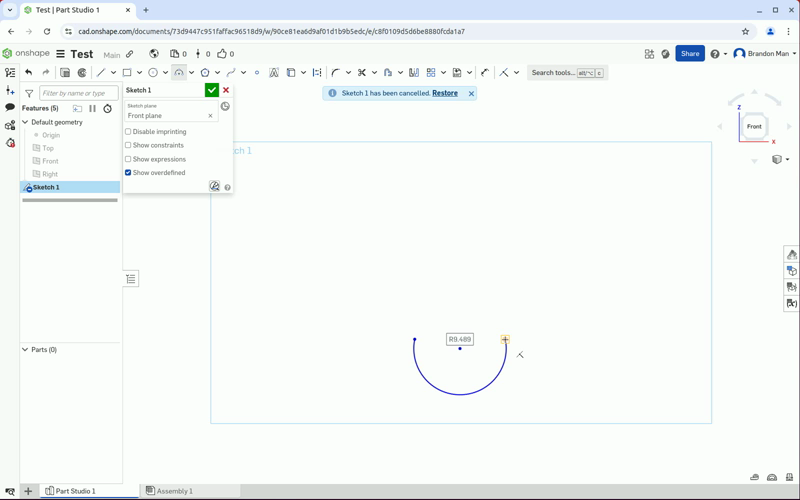
click(505, 339)
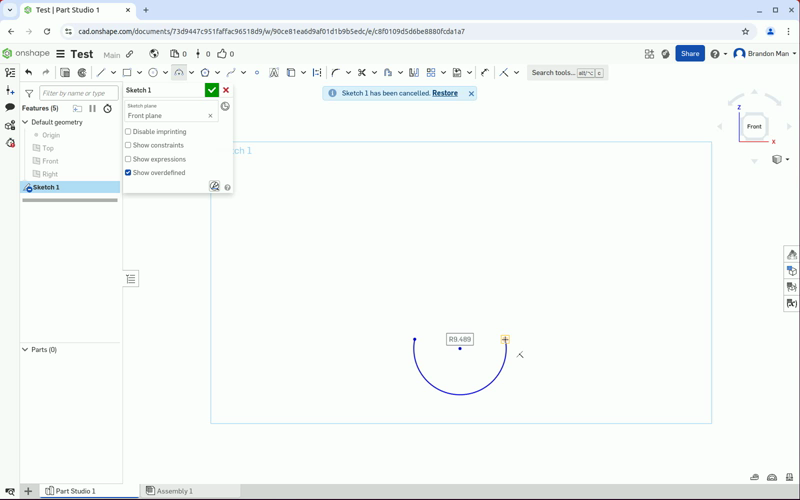
key_down(shift)
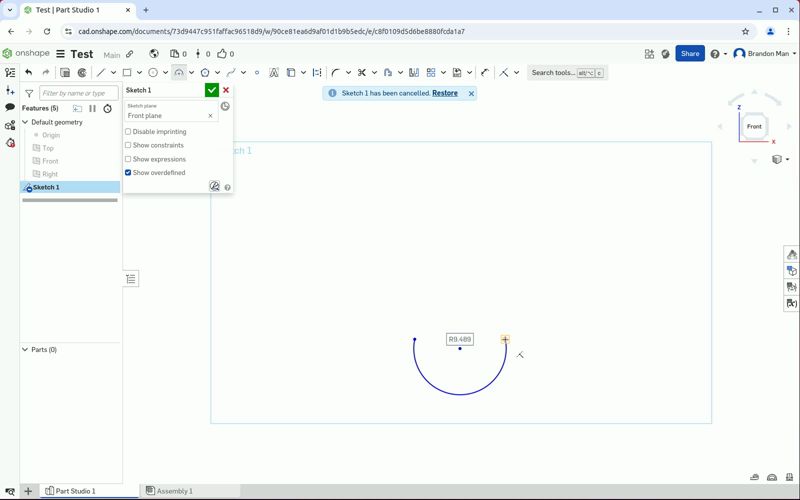
mouse_move(505, 227)
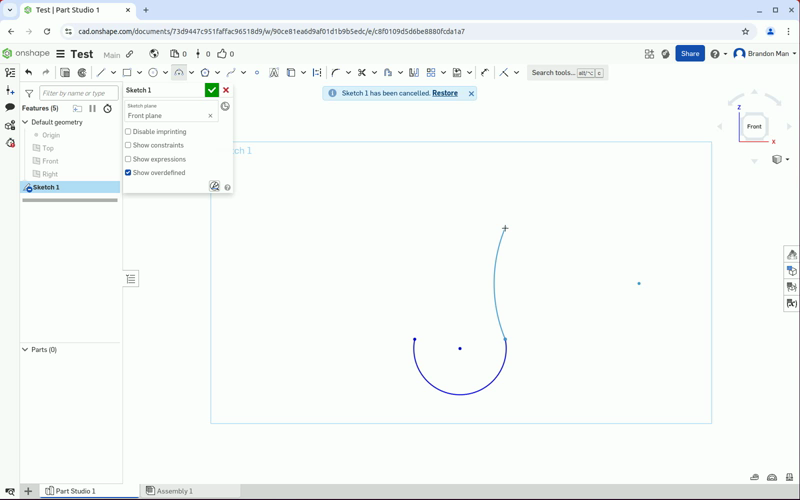
click(505, 227)
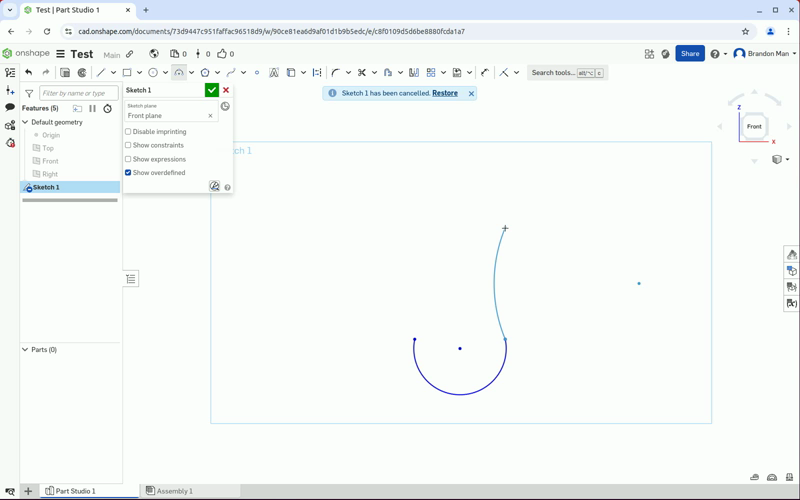
mouse_move(499, 283)
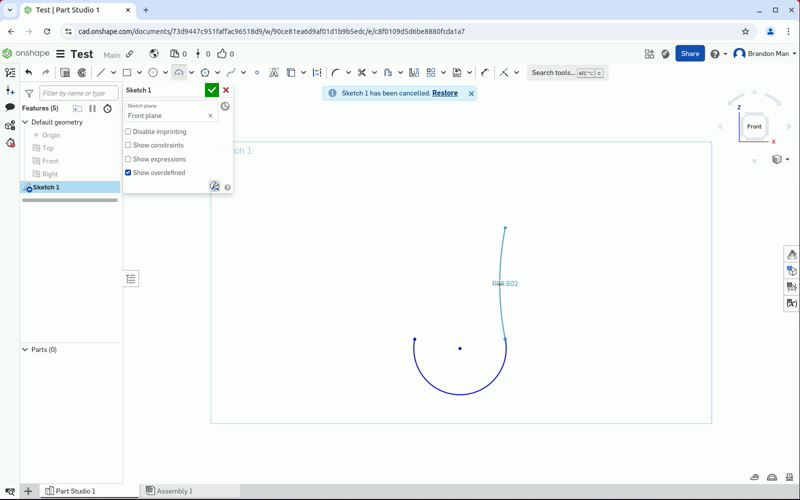
click(499, 283)
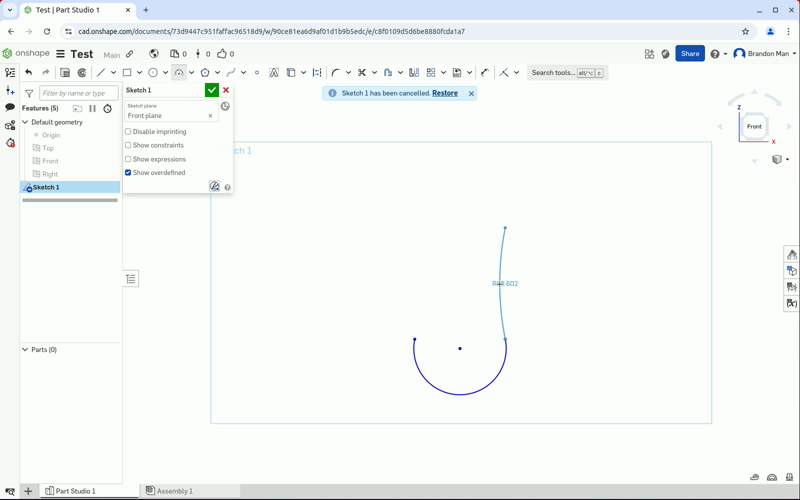
key_up(shift)
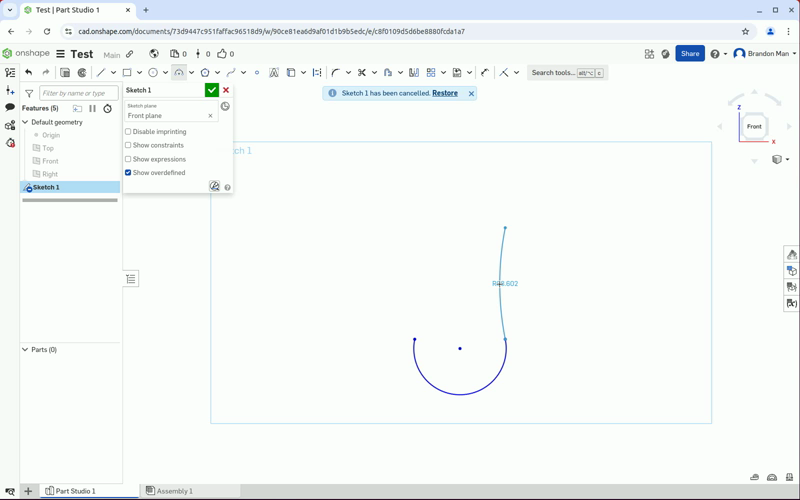
mouse_move(505, 227)
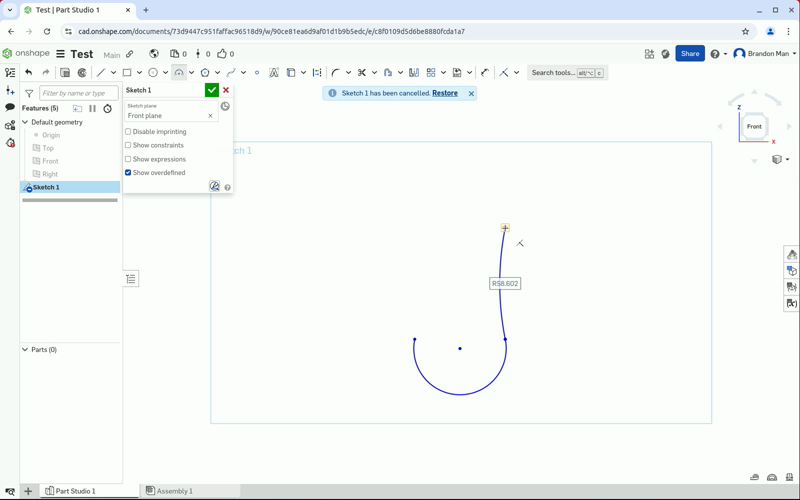
click(505, 227)
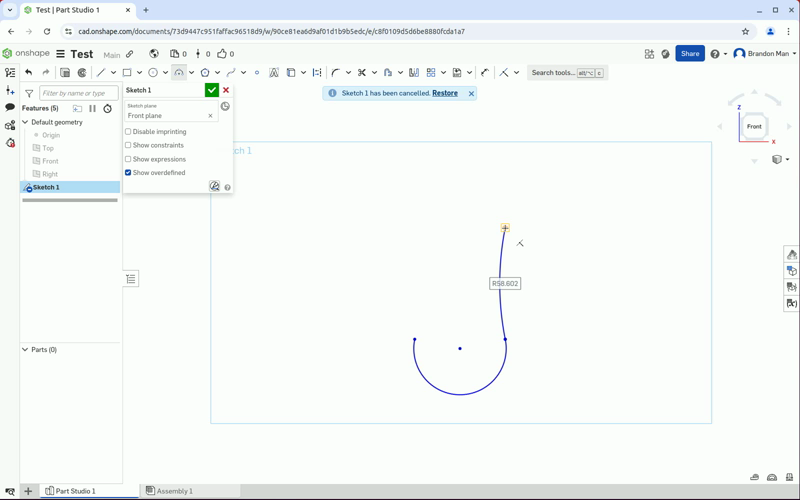
key_down(shift)
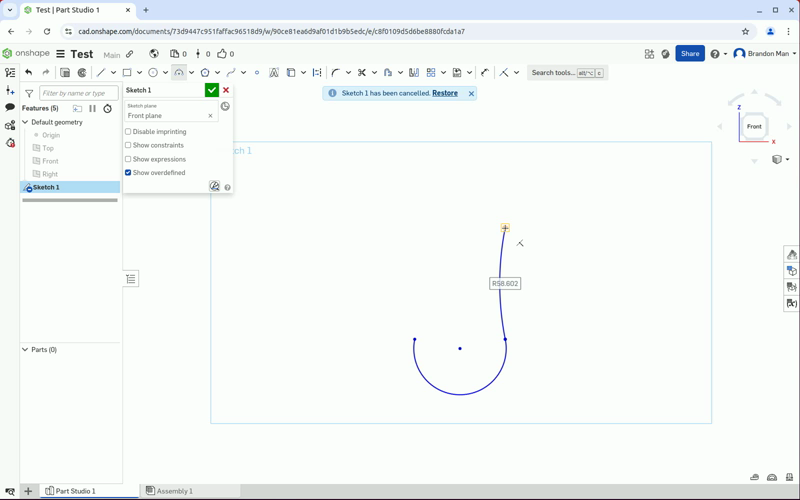
mouse_move(414, 227)
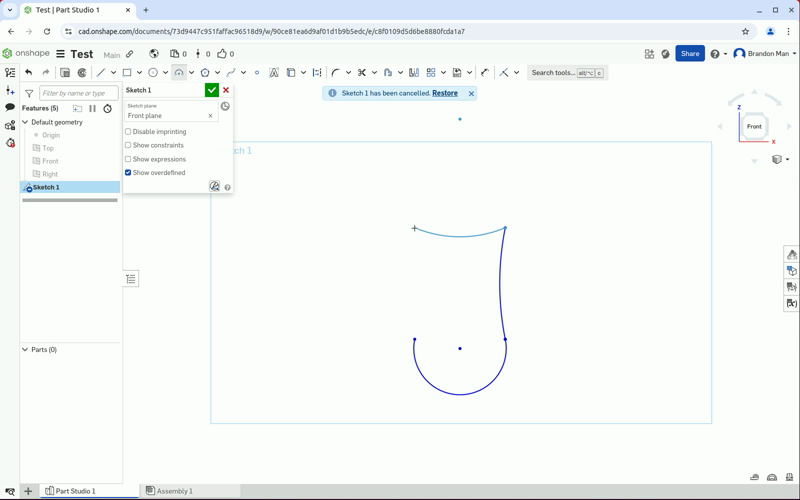
click(414, 227)
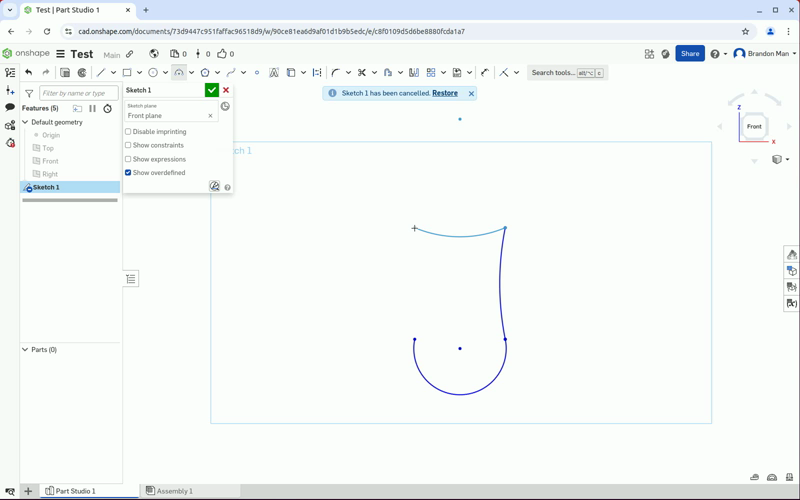
mouse_move(460, 171)
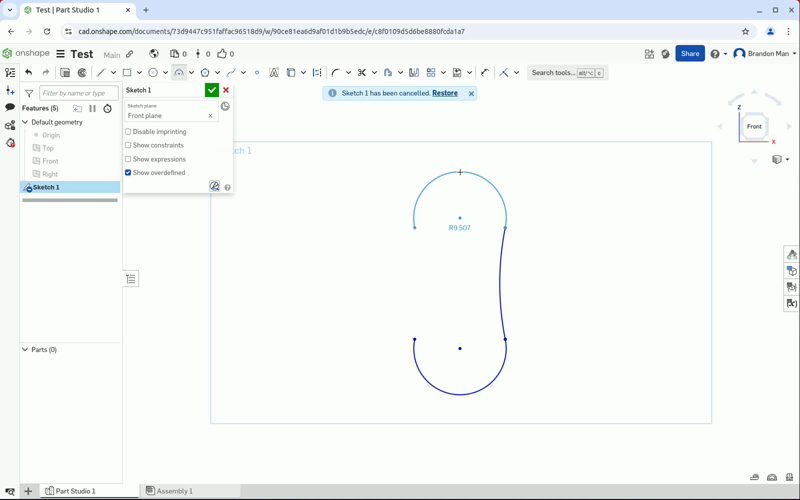
click(460, 171)
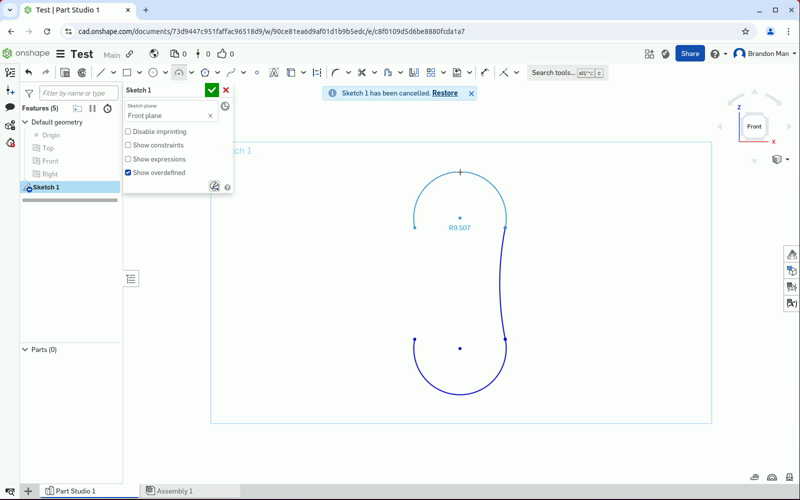
key_up(shift)
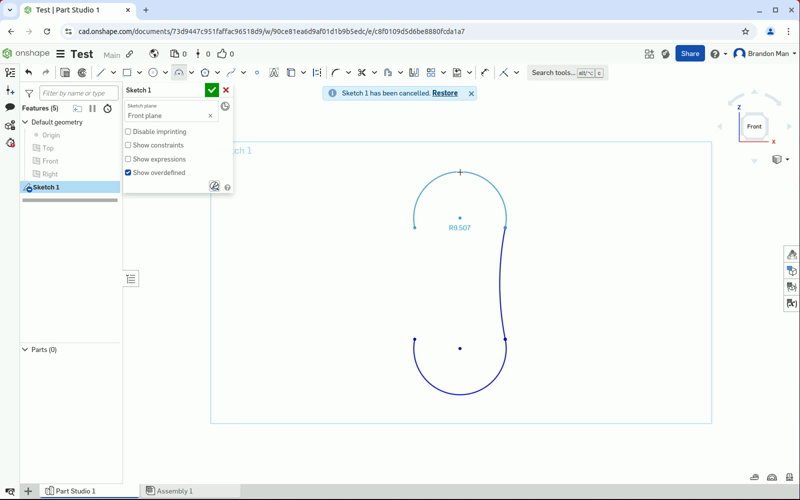
mouse_move(414, 227)
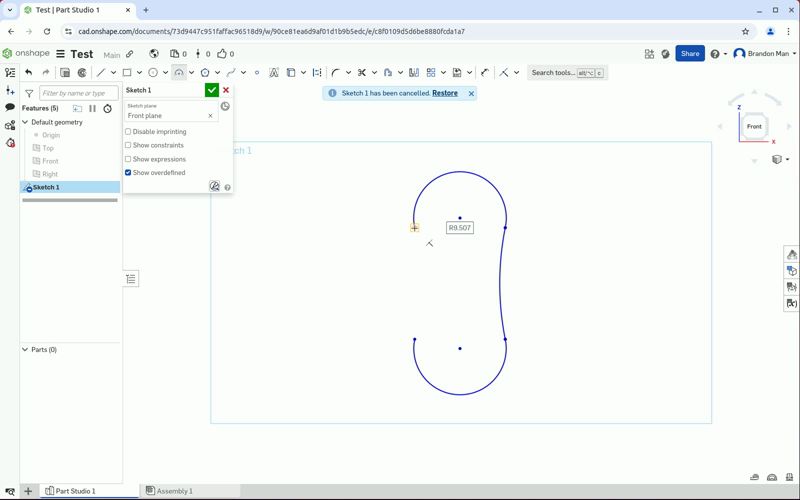
click(414, 227)
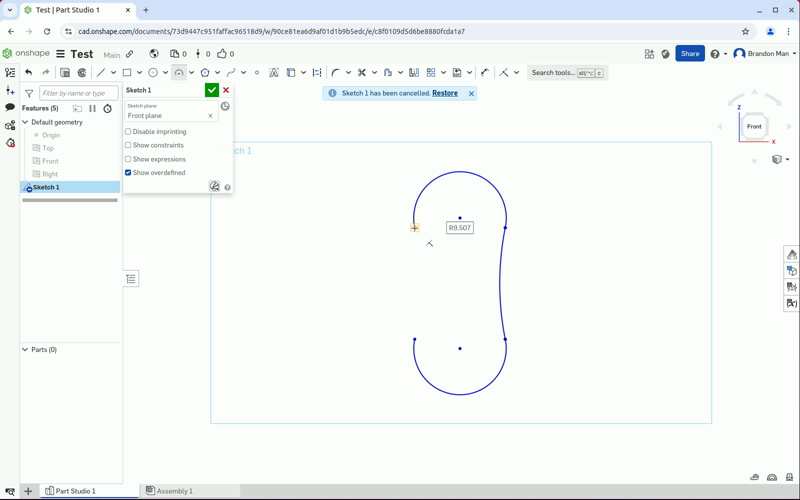
mouse_move(414, 339)
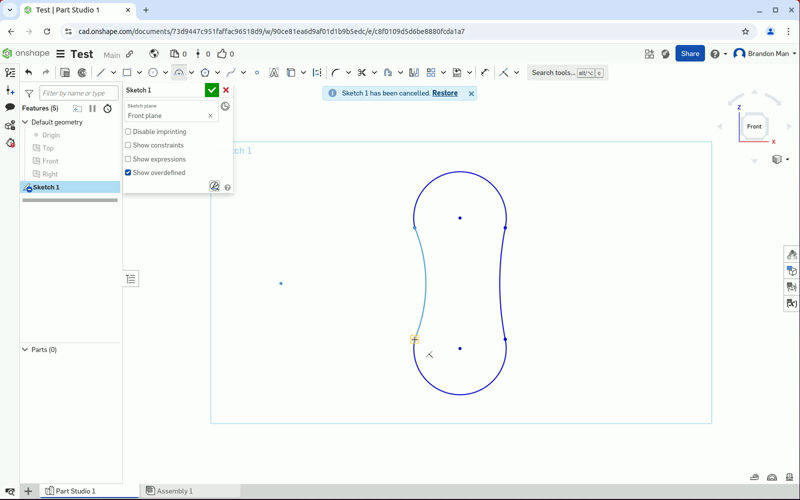
click(414, 339)
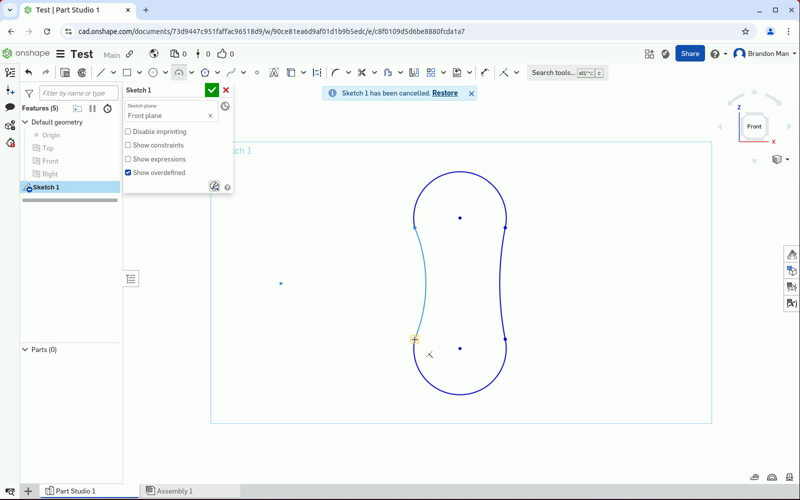
key_down(shift)
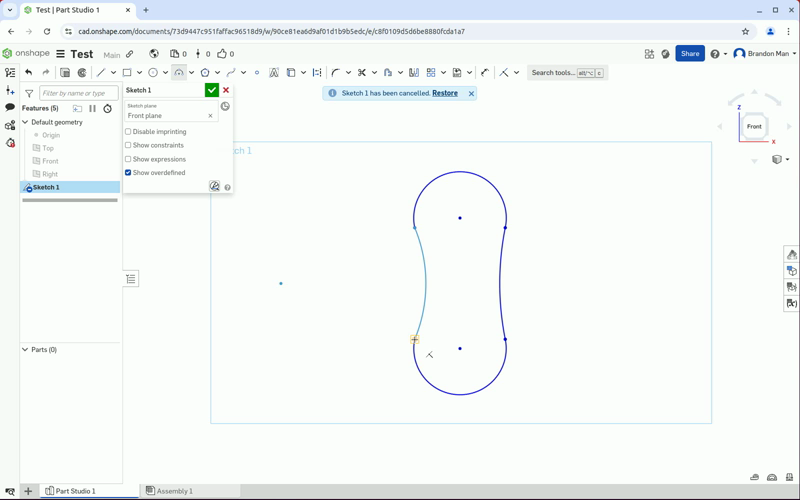
mouse_move(420, 283)
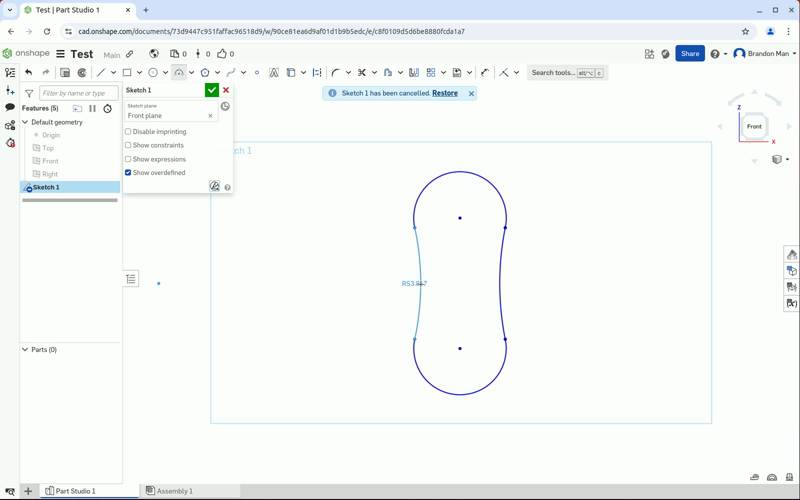
click(420, 283)
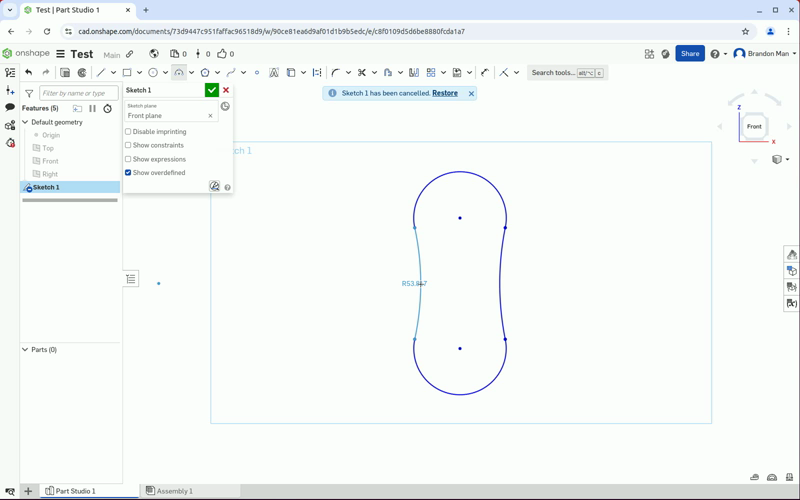
key_up(shift)
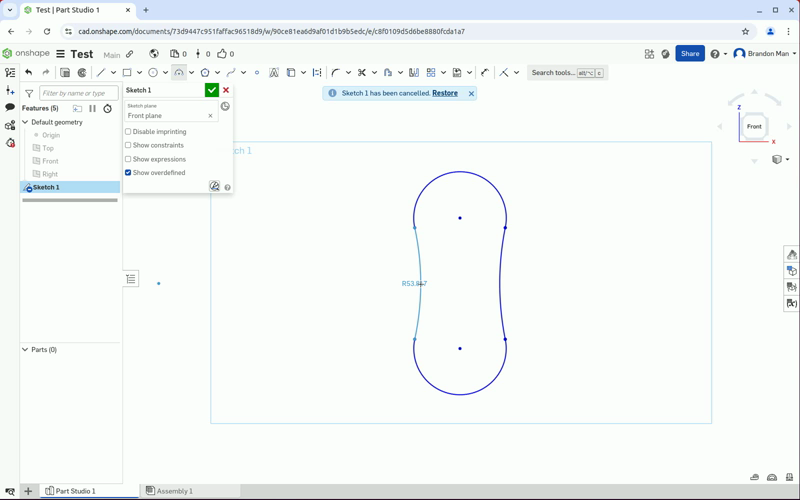
key(esc)
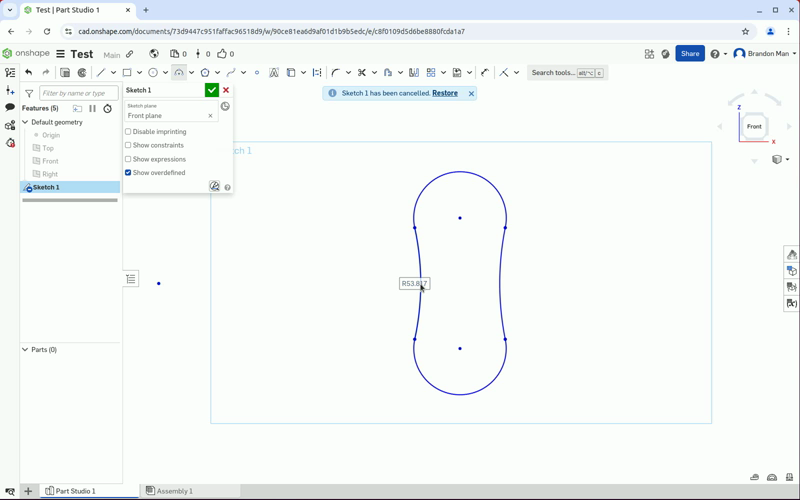
mouse_move(441, 247)
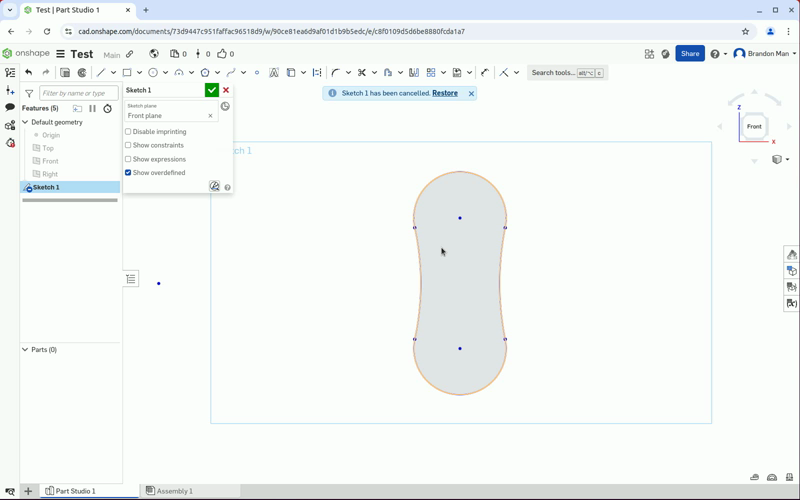
click(441, 247)
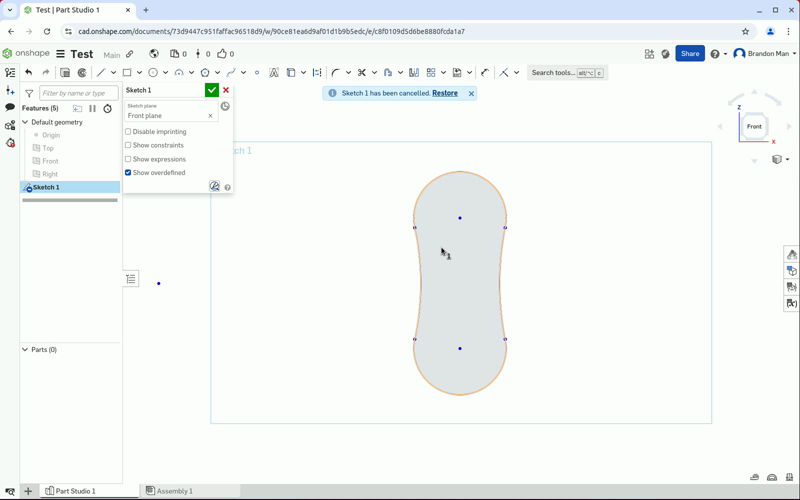
mouse_move(73, 352)
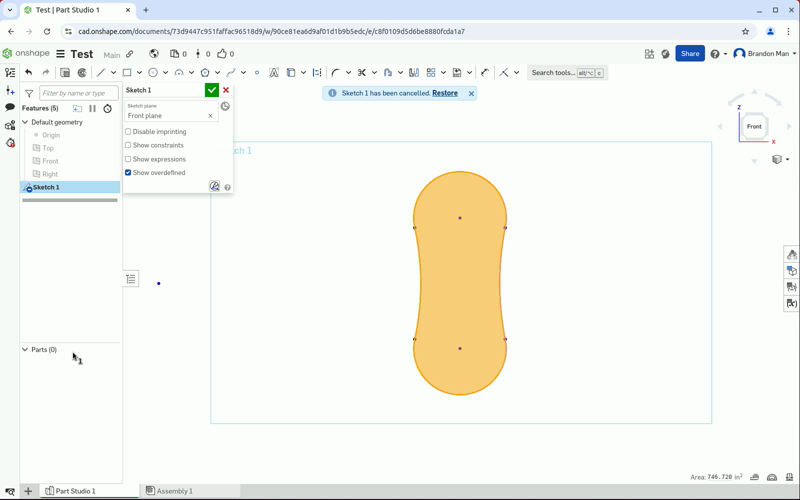
key(shift+y)
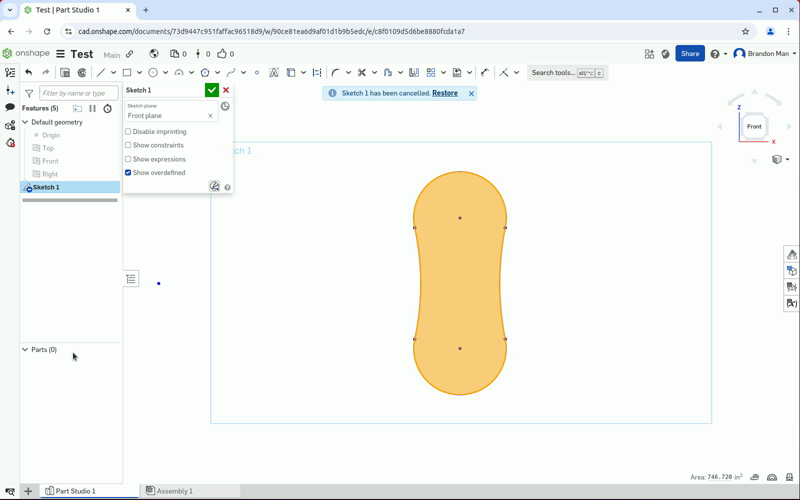
key(shift+e)
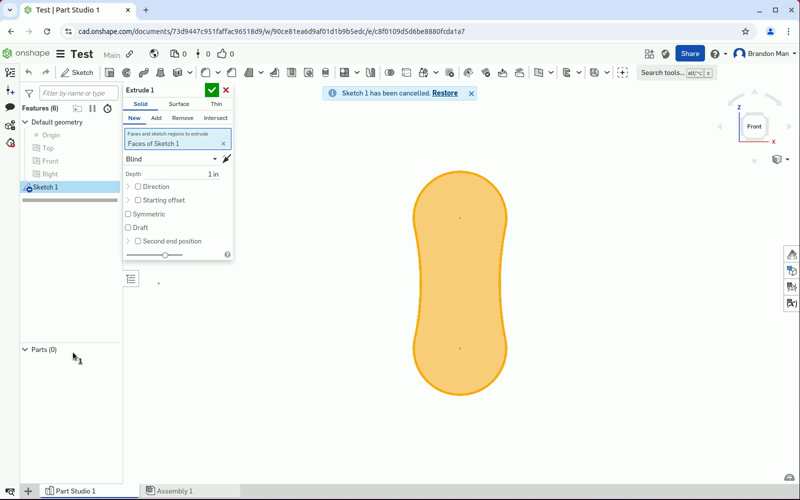
mouse_move(143, 106)
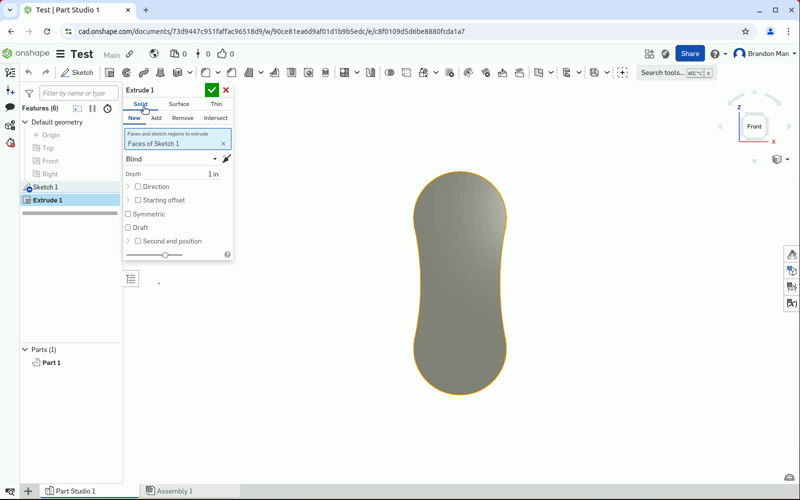
click(143, 106)
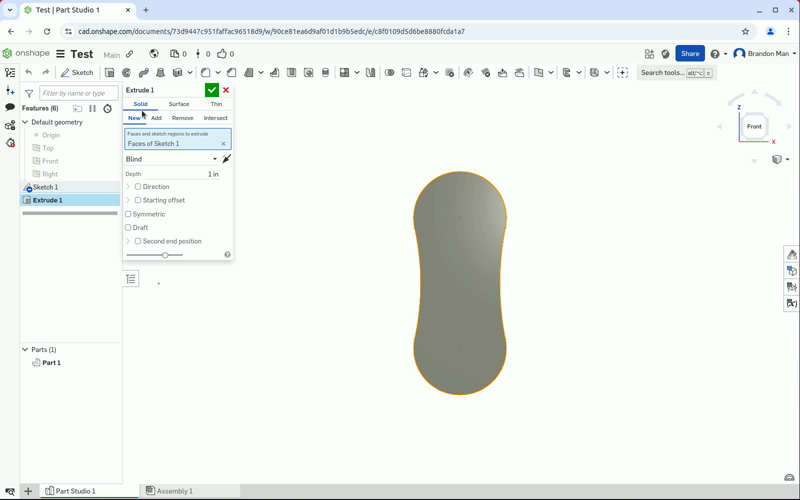
mouse_move(137, 120)
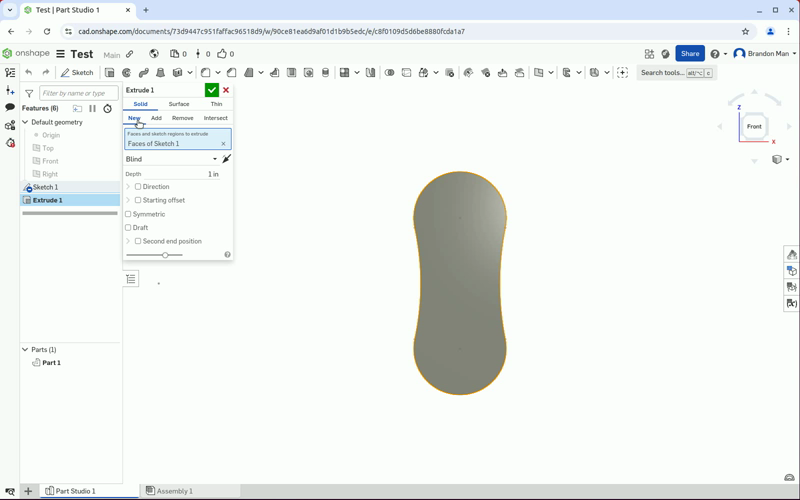
click(137, 120)
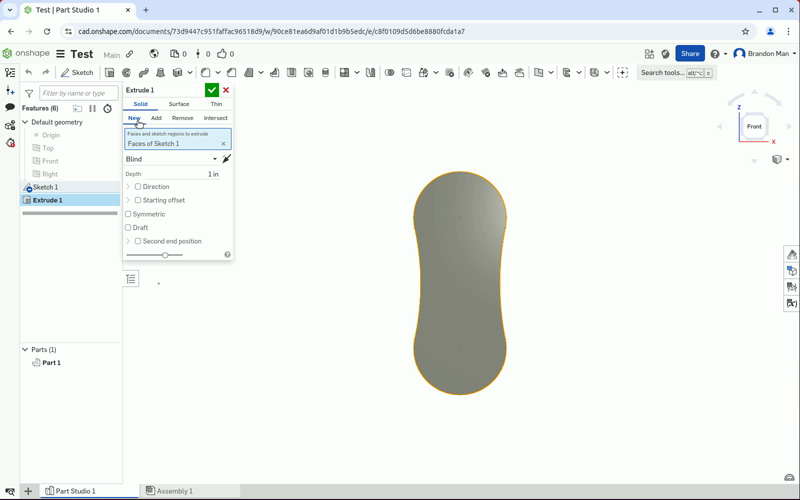
key(tab, 4)
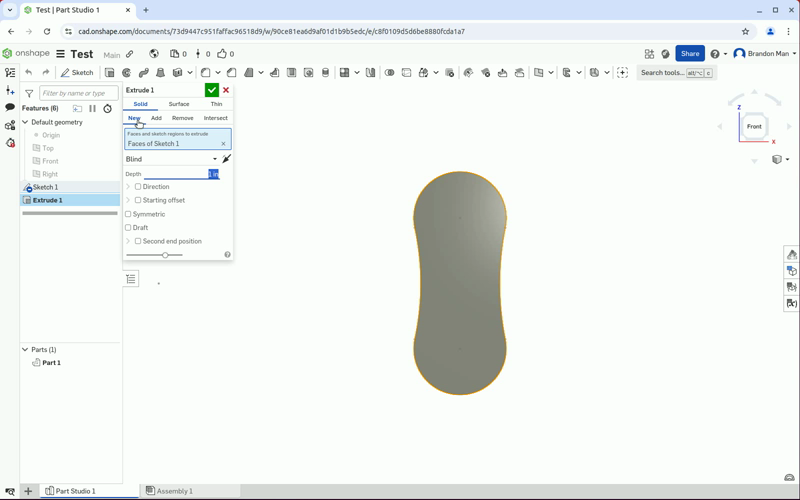
text(3.37)
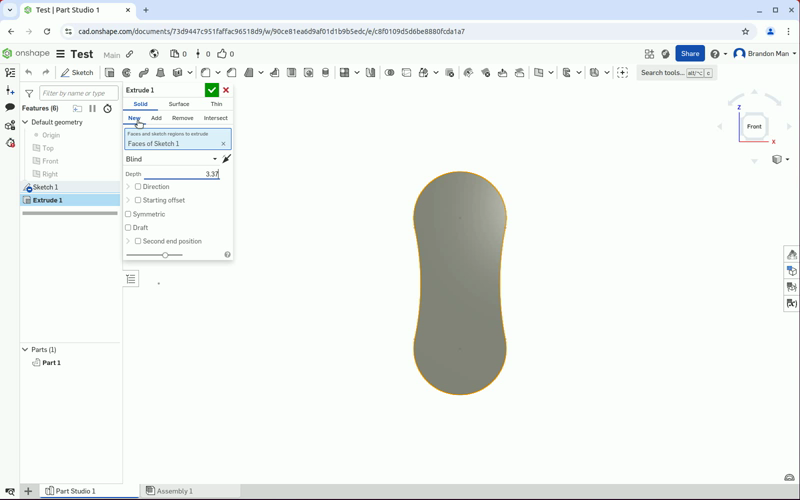
key(enter)
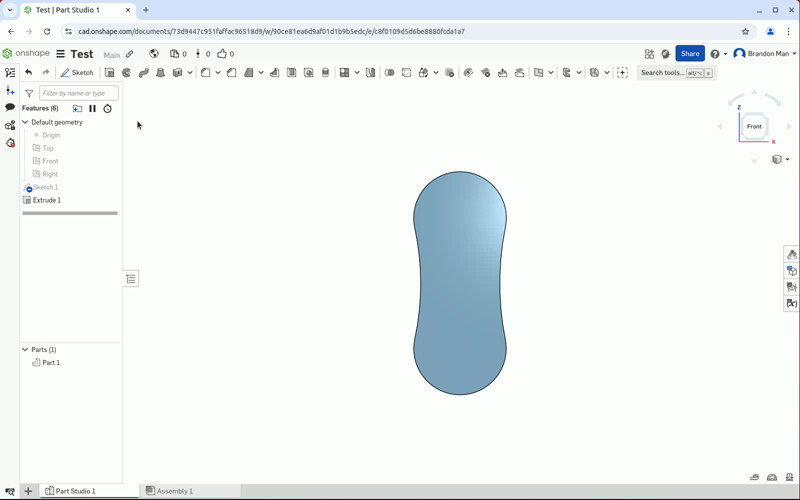
key(shift+h)
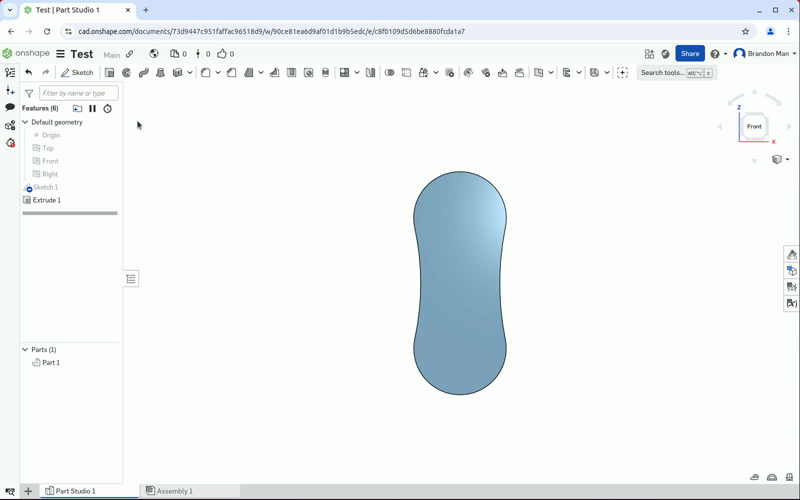
key(shift+h)
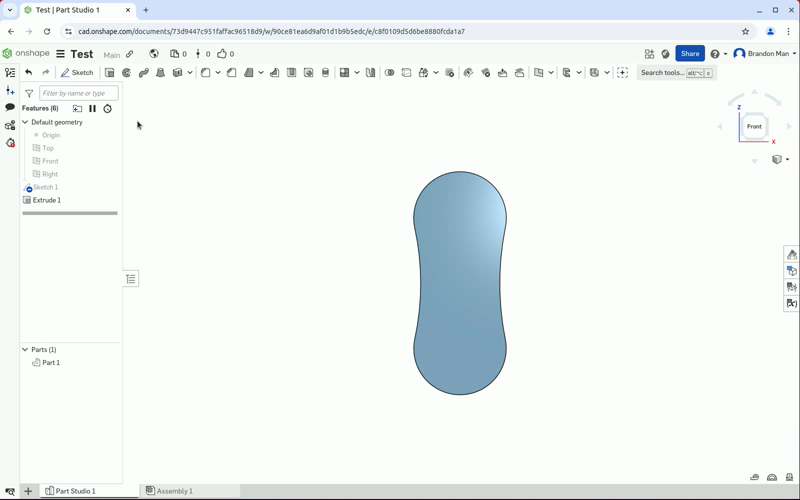
mouse_move(73, 189)
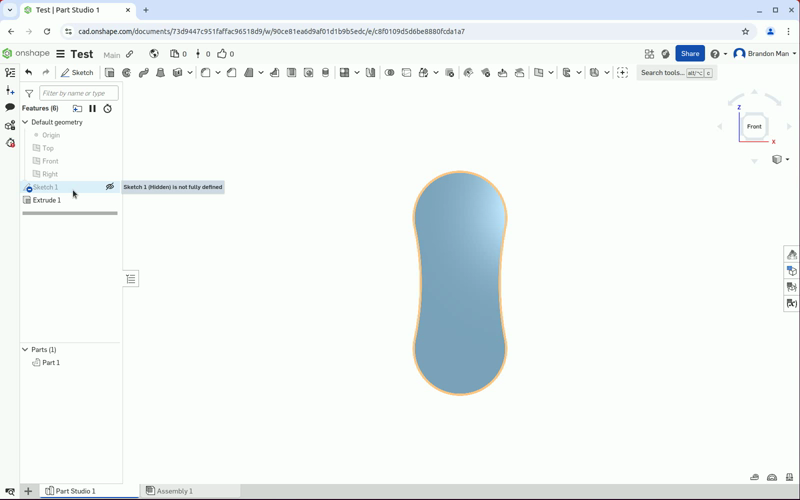
click(73, 189)
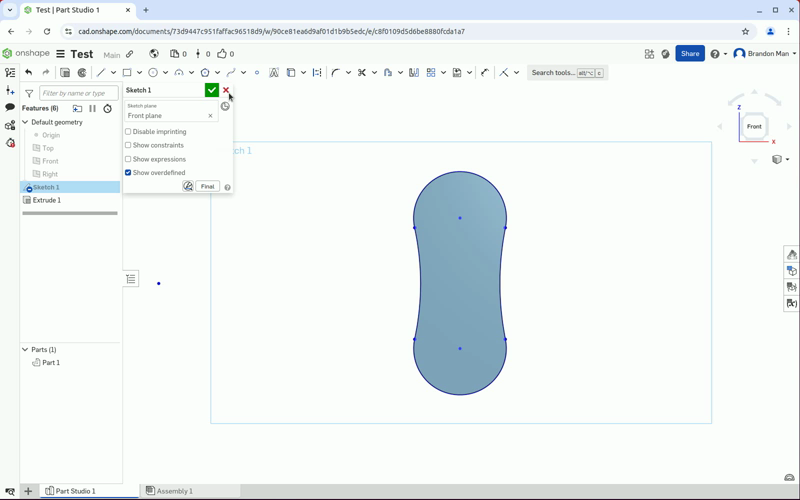
mouse_move(229, 92)
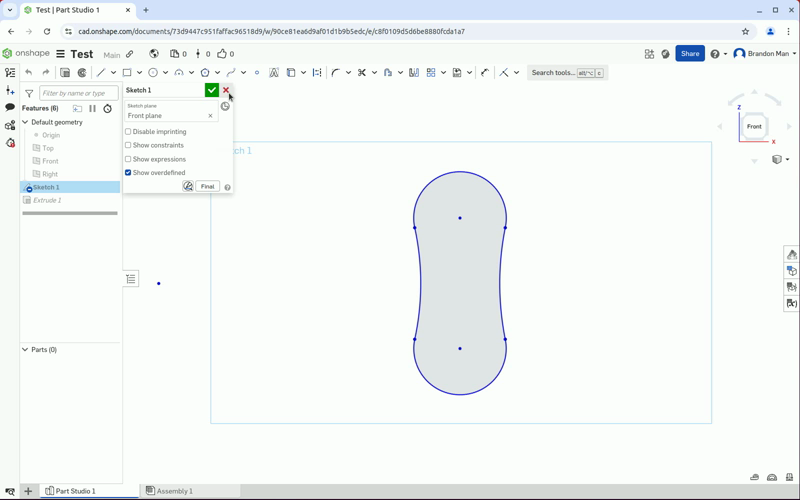
click(229, 92)
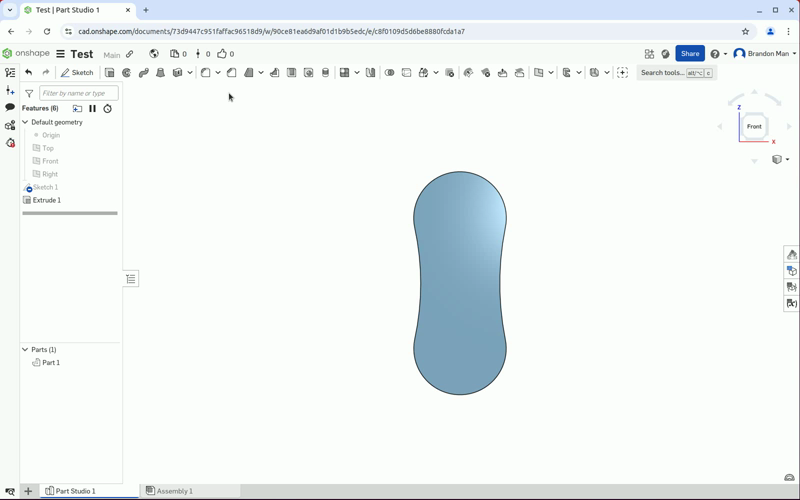
mouse_move(541, 75)
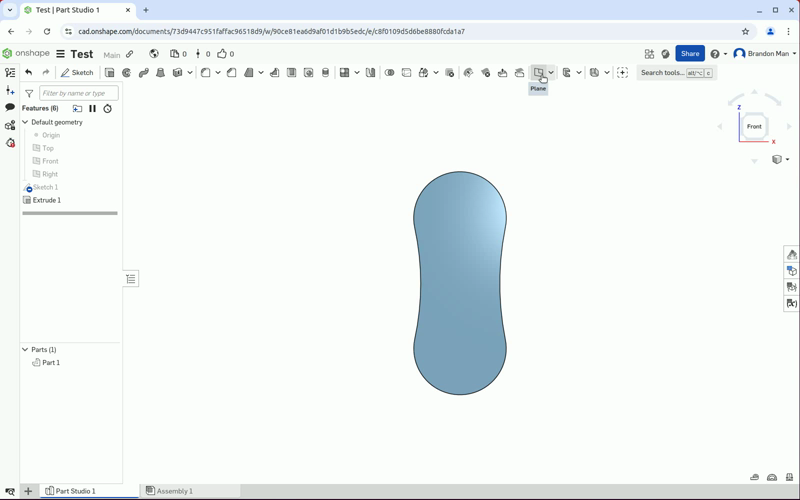
click(541, 75)
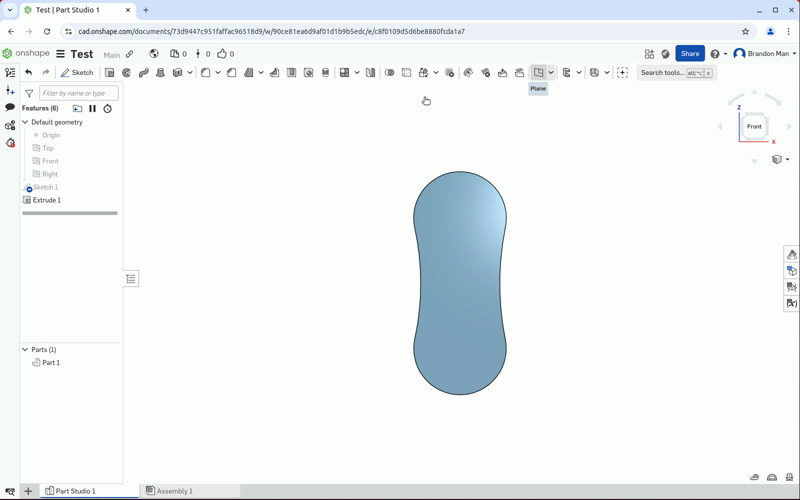
mouse_move(73, 163)
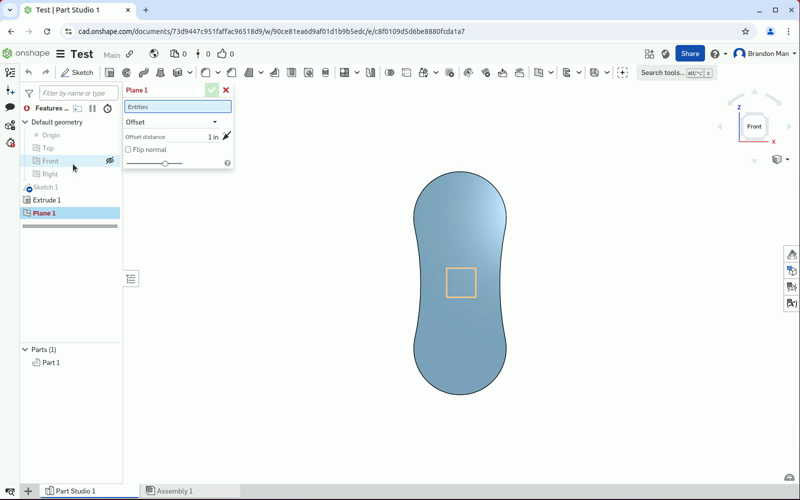
click(73, 163)
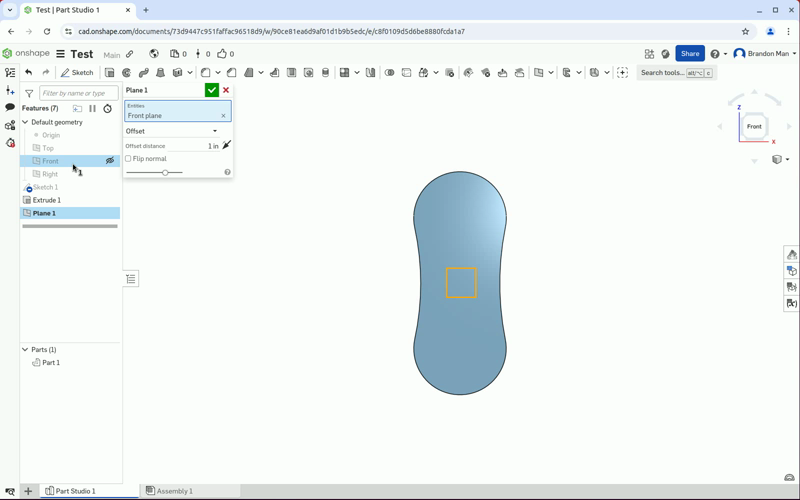
key(tab, 2)
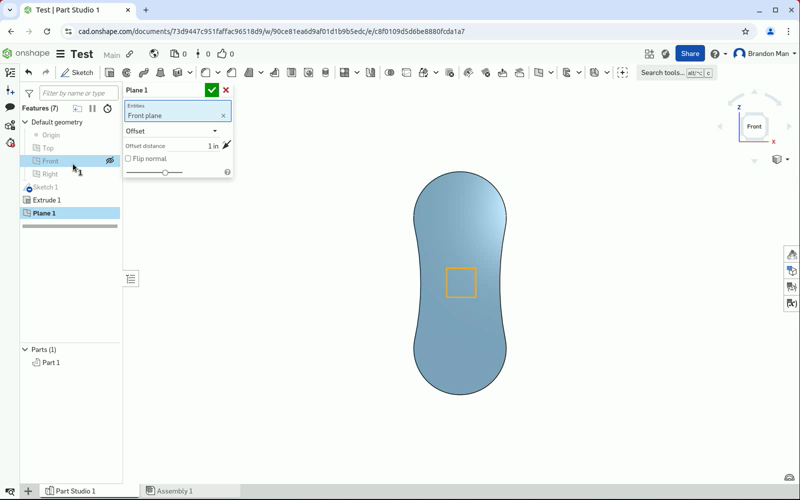
text(3.358)
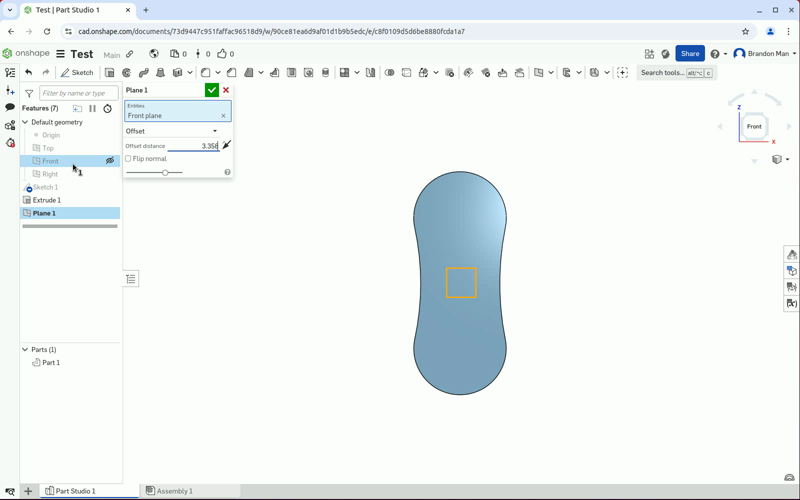
key(enter, 2)
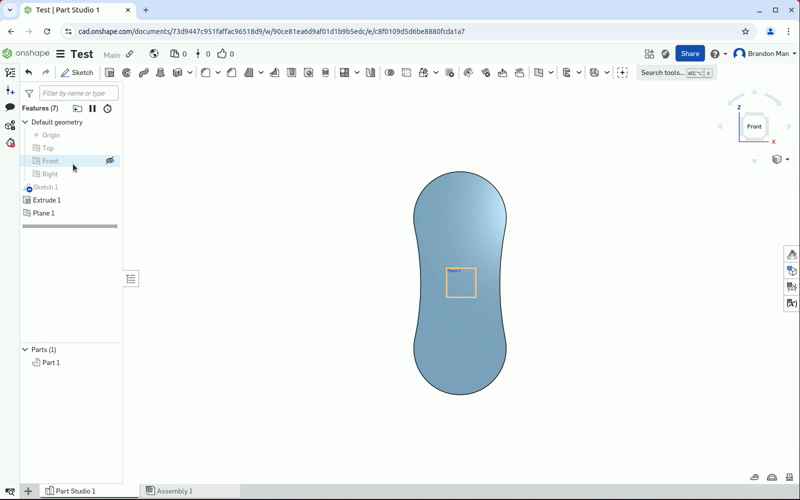
key(shift+s)
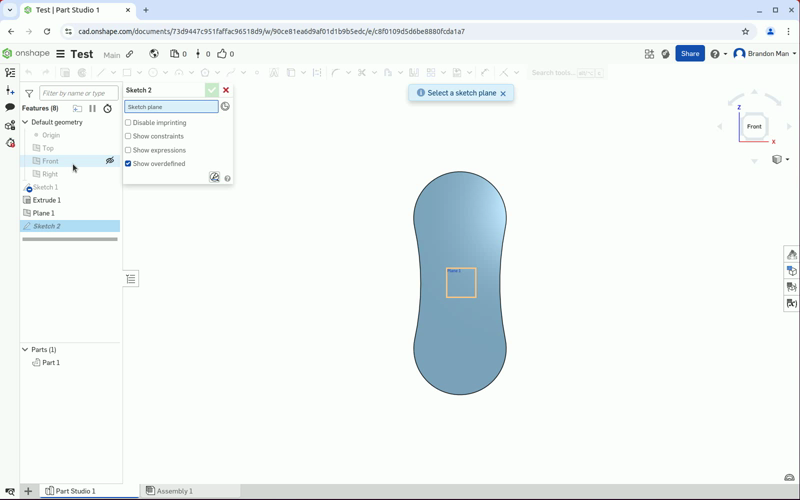
mouse_move(73, 215)
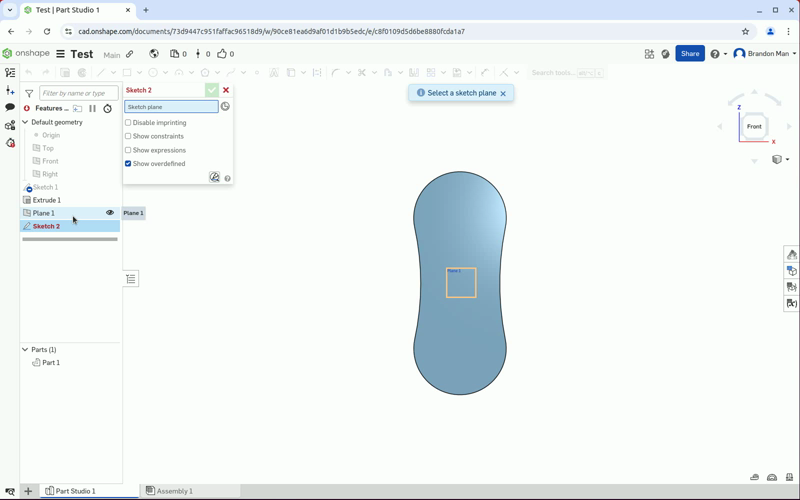
click(73, 215)
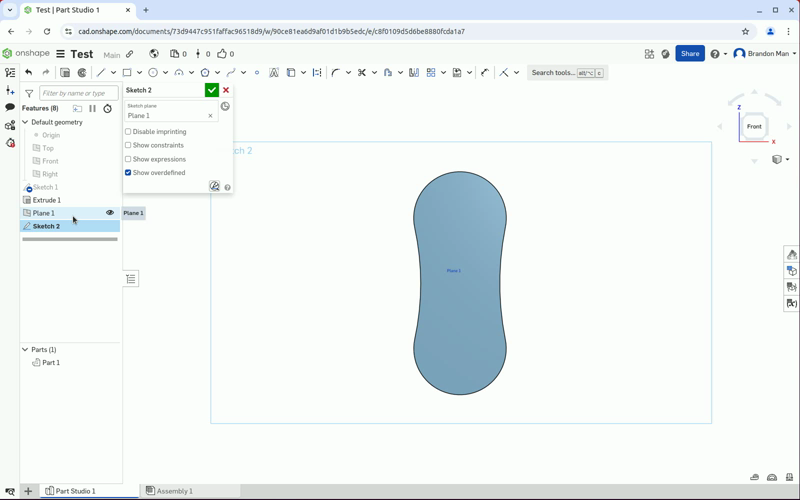
mouse_move(73, 352)
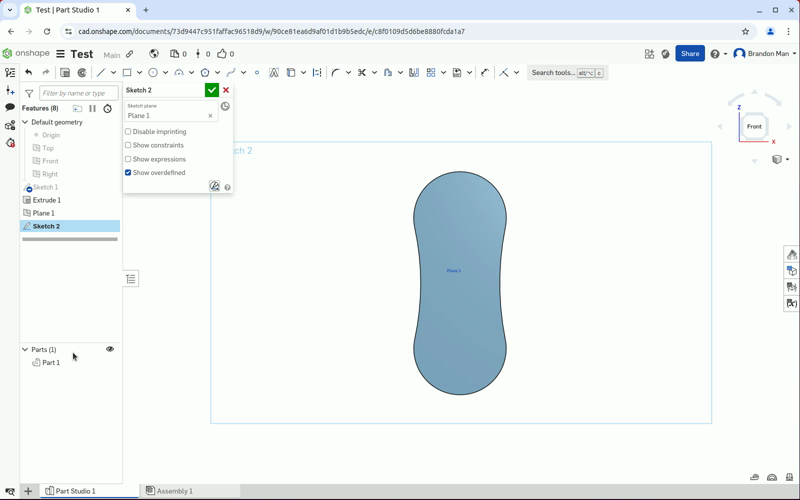
key(y)
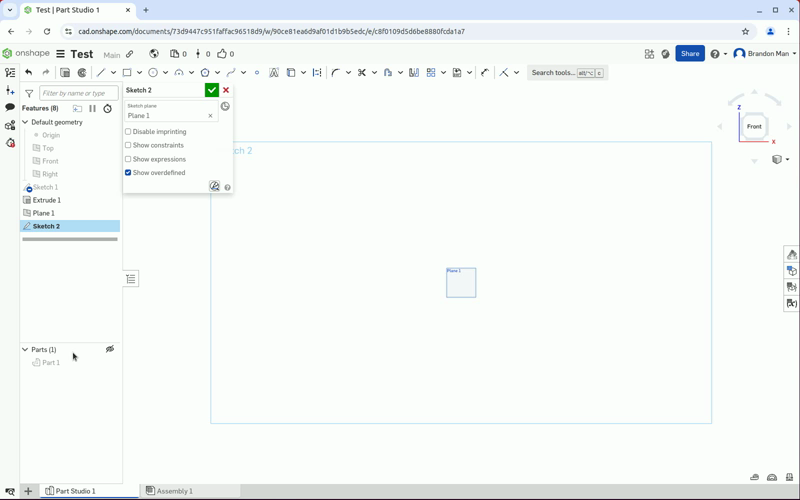
key(c)
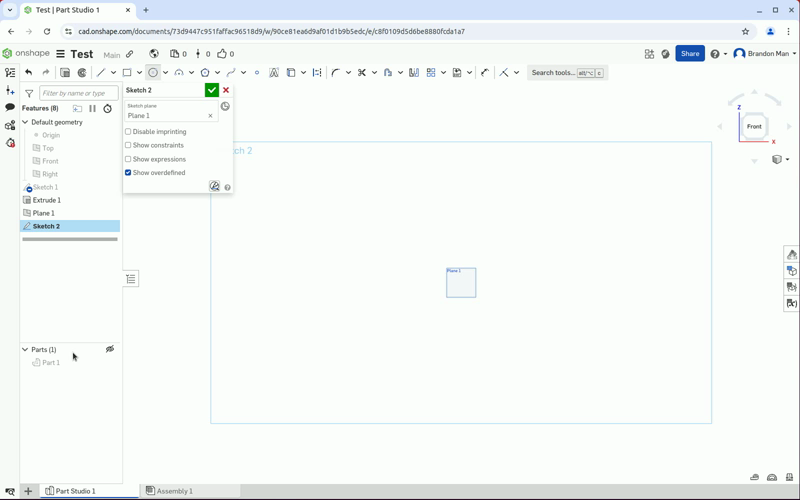
key_down(shift)
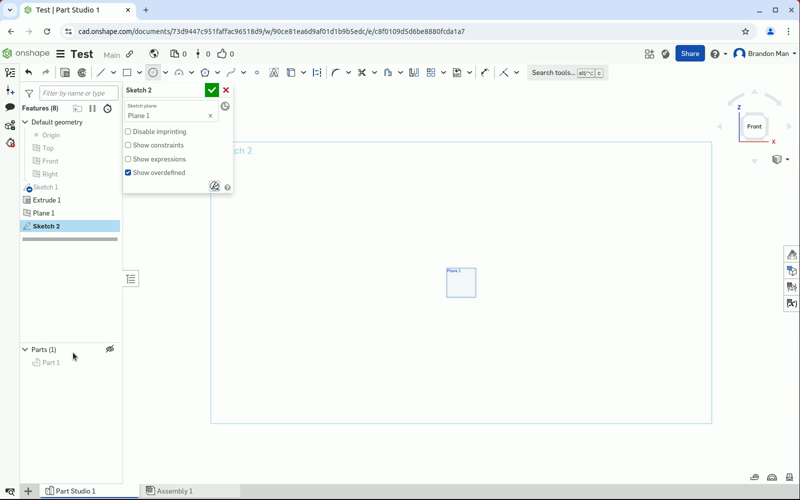
mouse_move(461, 217)
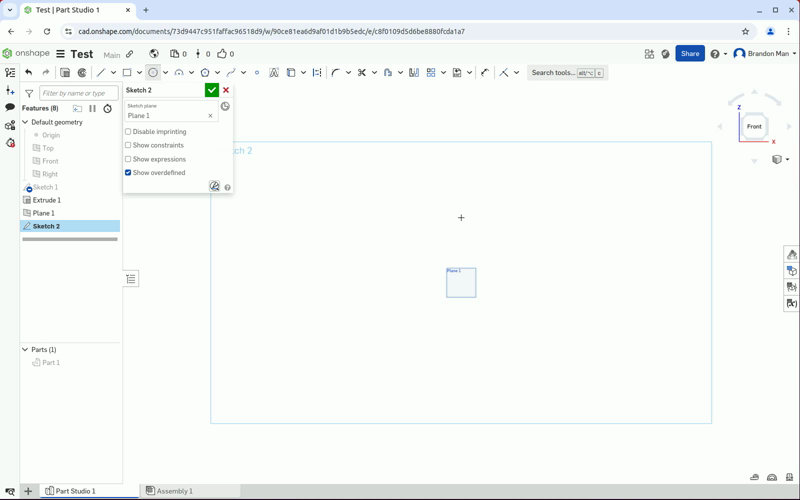
click(461, 217)
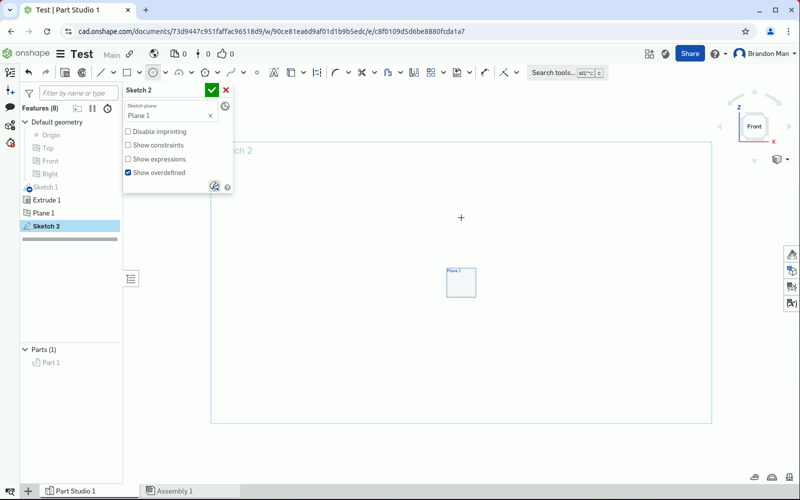
key_up(shift)
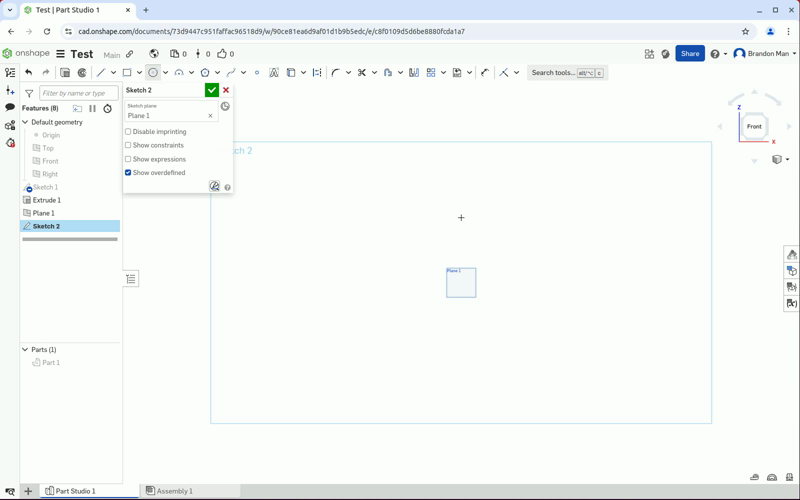
mouse_move(478, 217)
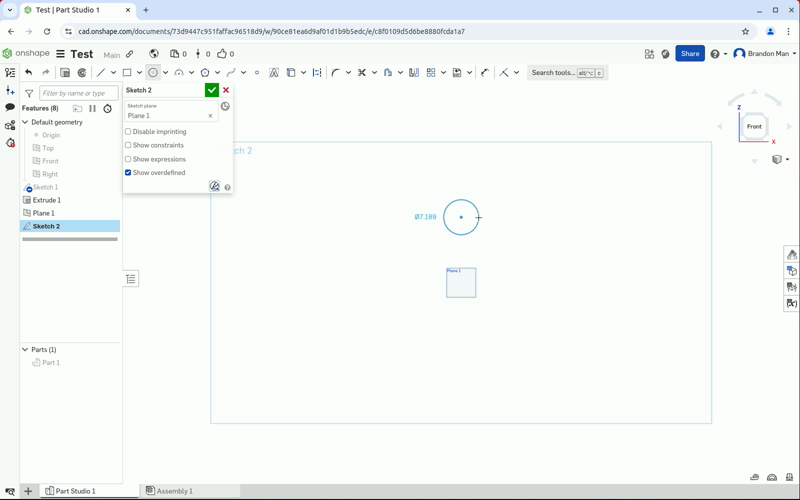
click(478, 217)
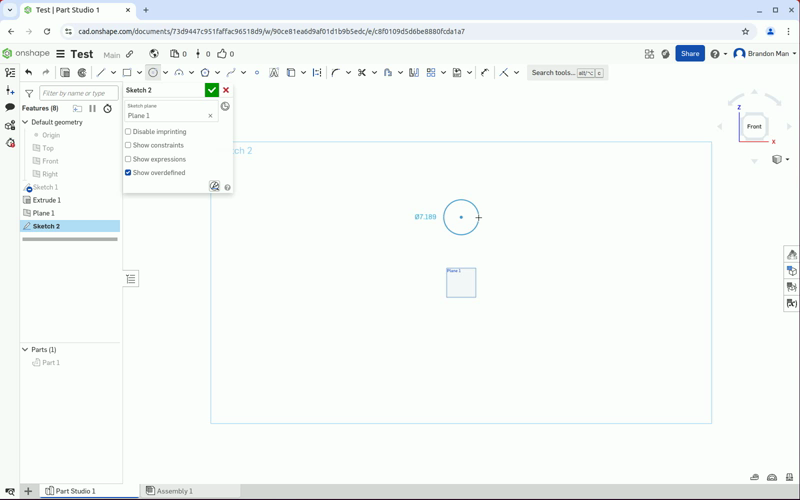
key(esc)
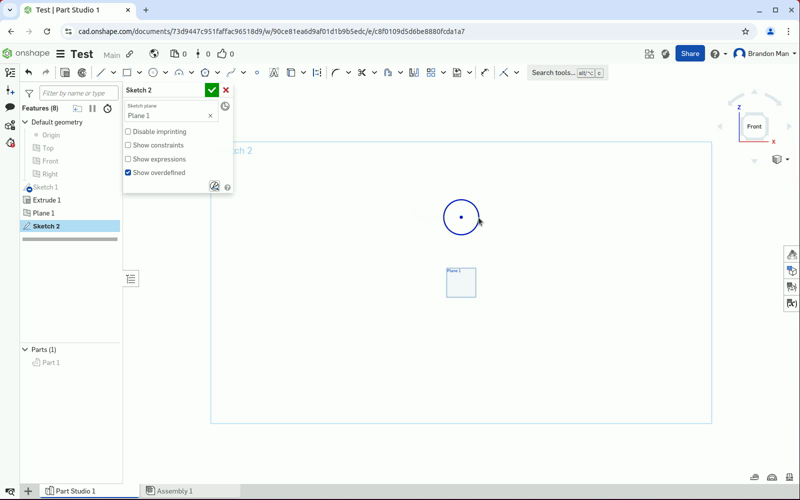
mouse_move(476, 217)
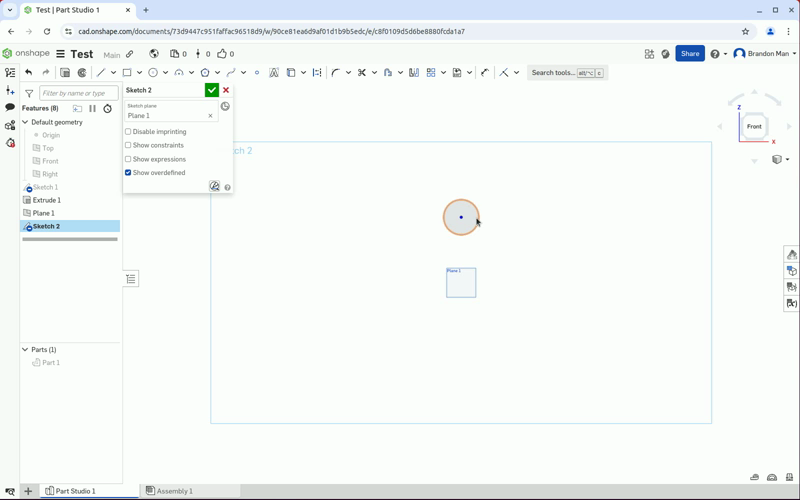
scroll(6)
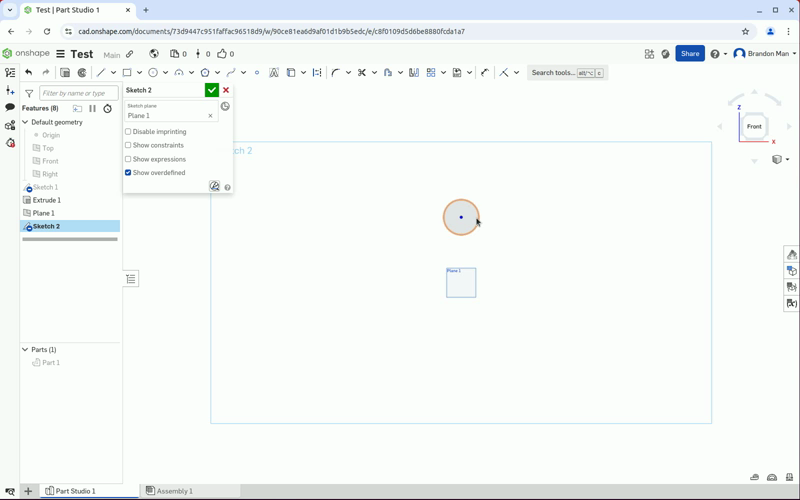
scroll(6)
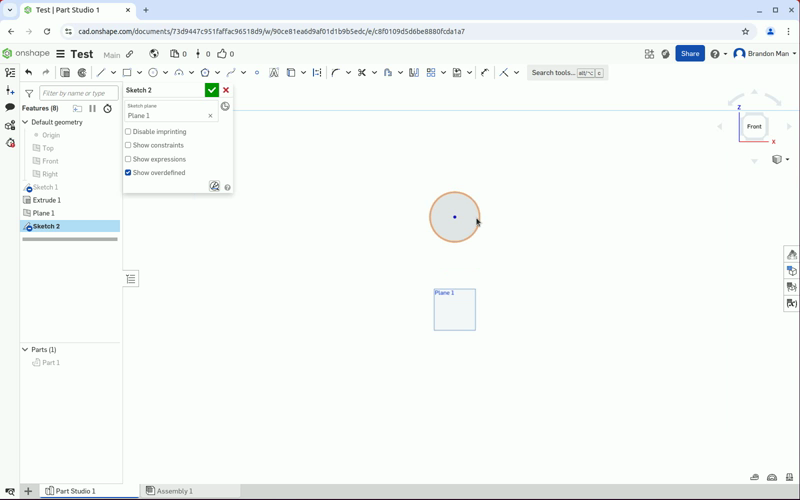
scroll(6)
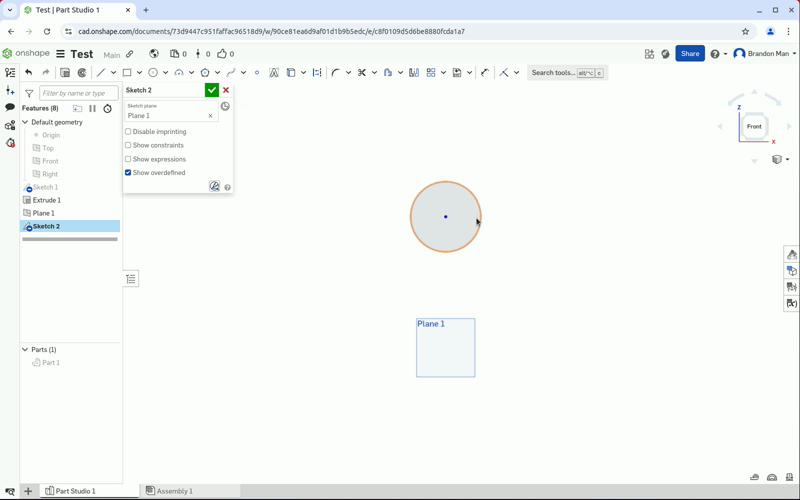
scroll(6)
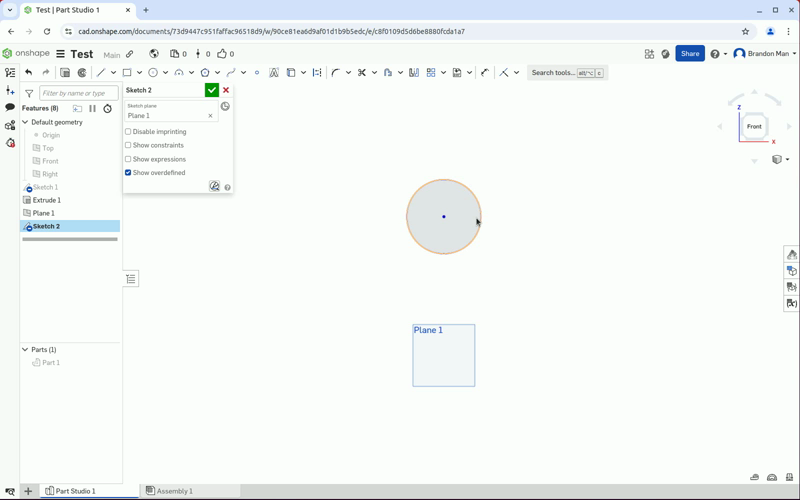
scroll(6)
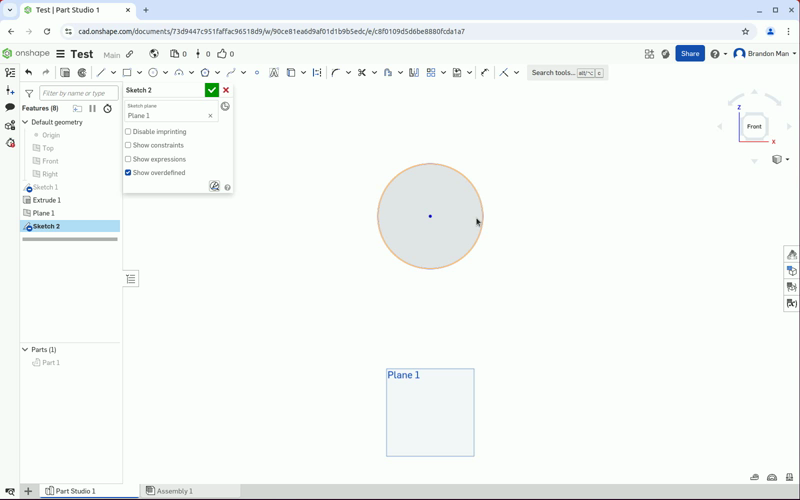
scroll(6)
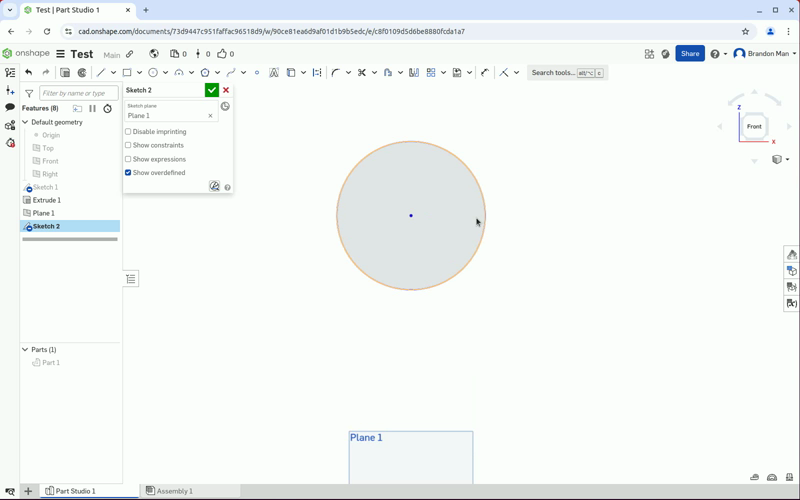
scroll(6)
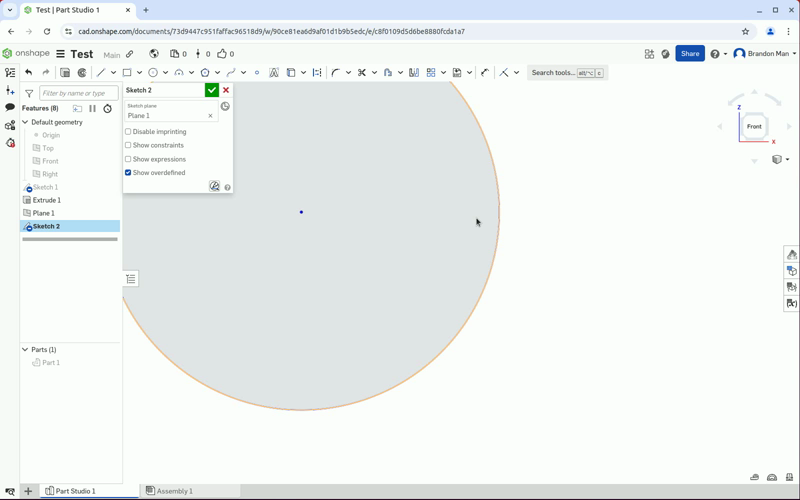
click(476, 217)
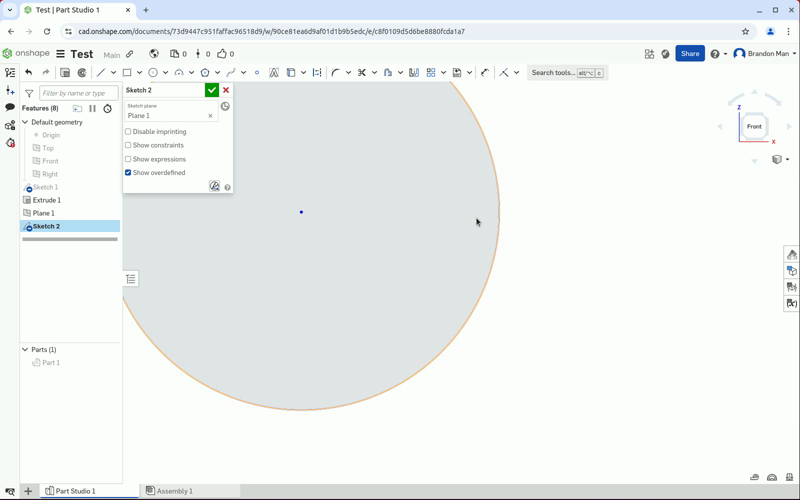
scroll(-6)
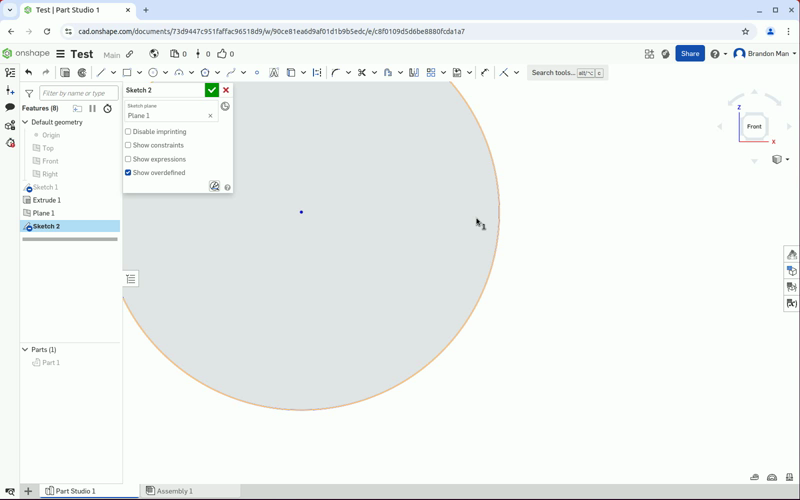
scroll(-6)
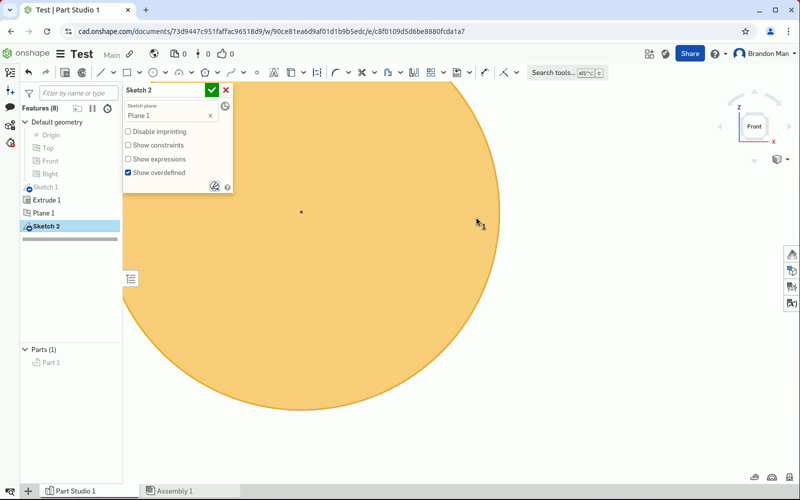
scroll(-6)
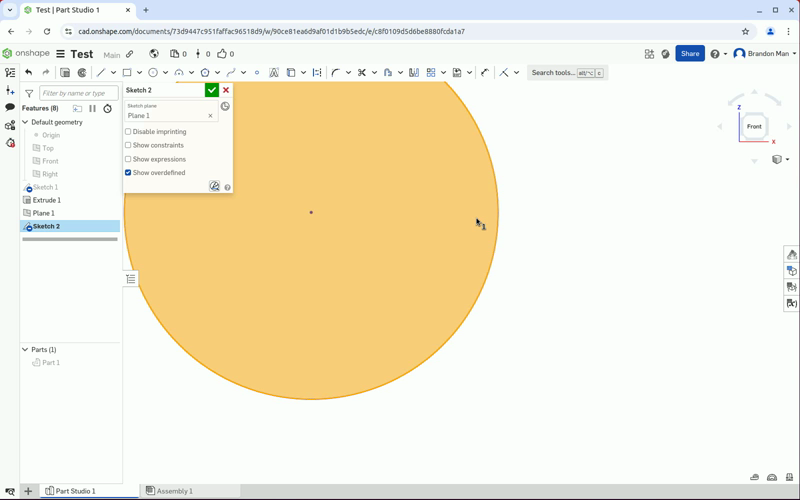
scroll(-6)
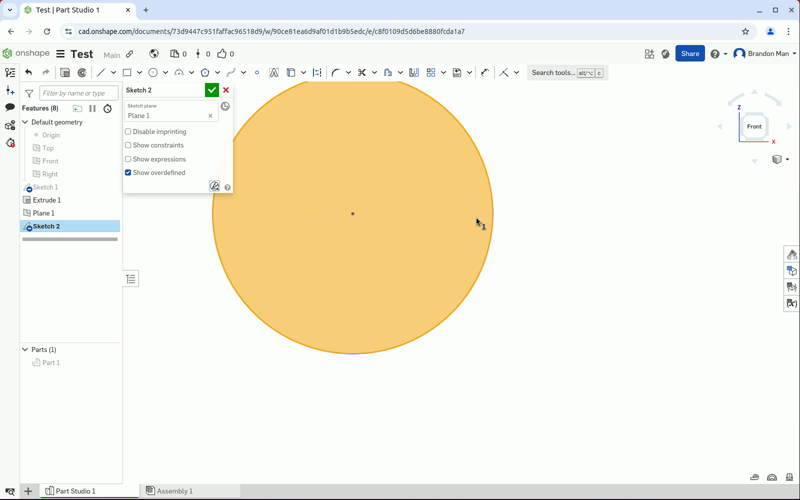
scroll(-6)
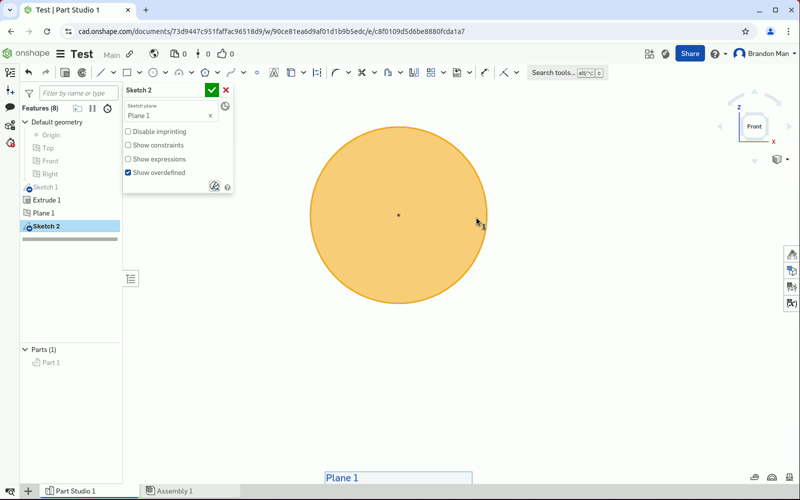
scroll(-6)
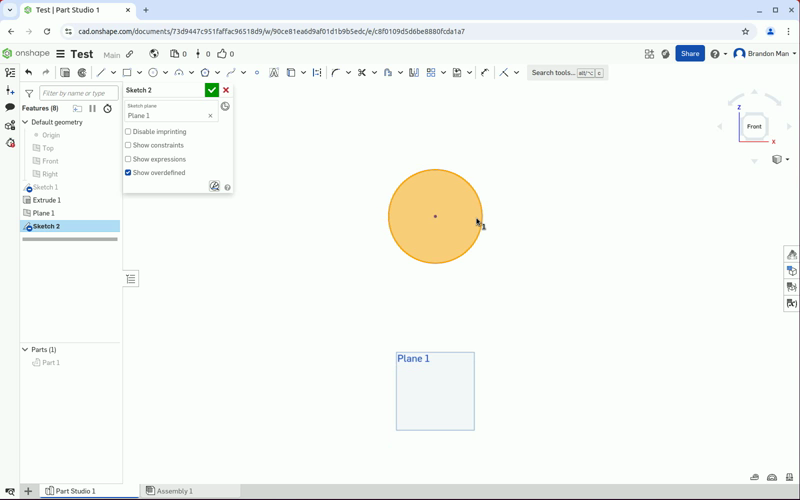
scroll(-6)
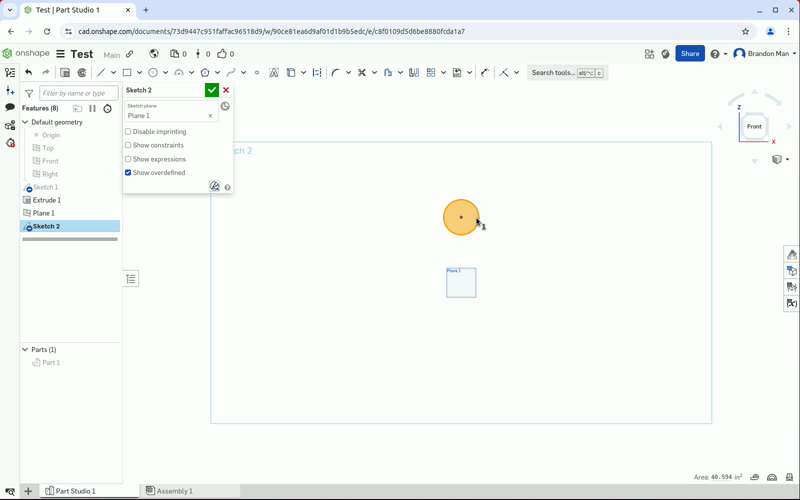
mouse_move(73, 352)
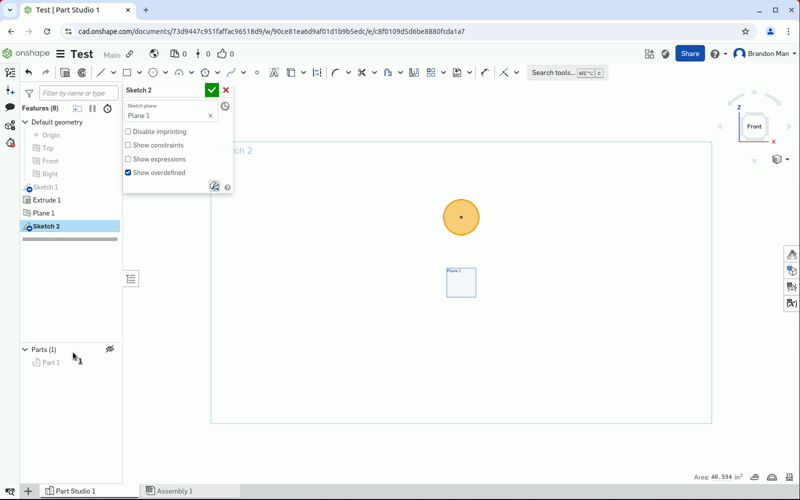
key(shift+y)
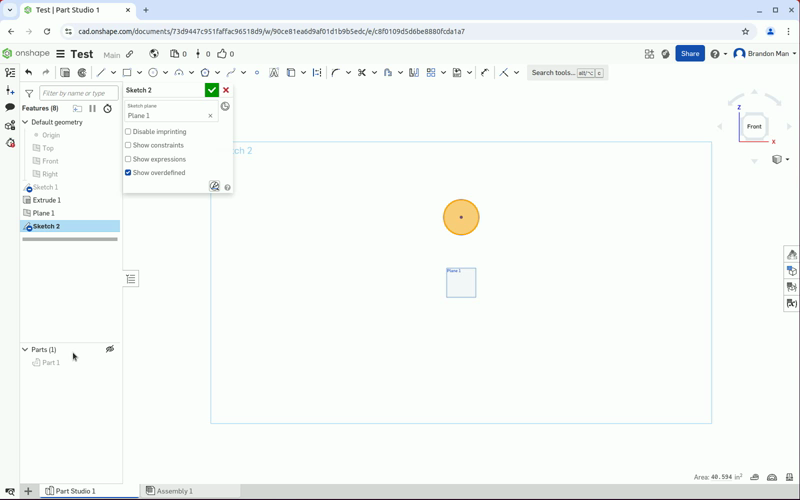
key(shift+e)
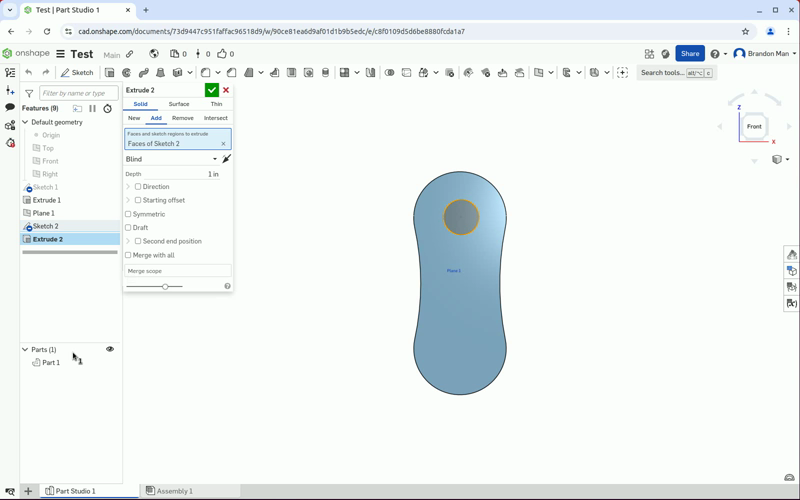
mouse_move(143, 106)
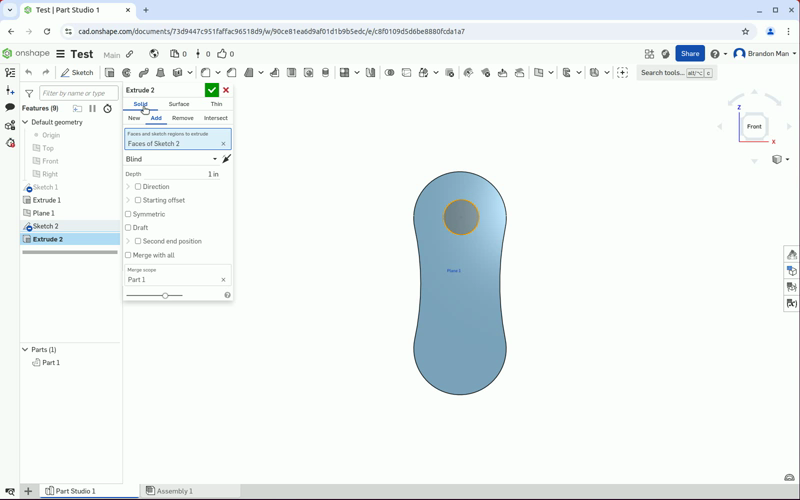
click(143, 106)
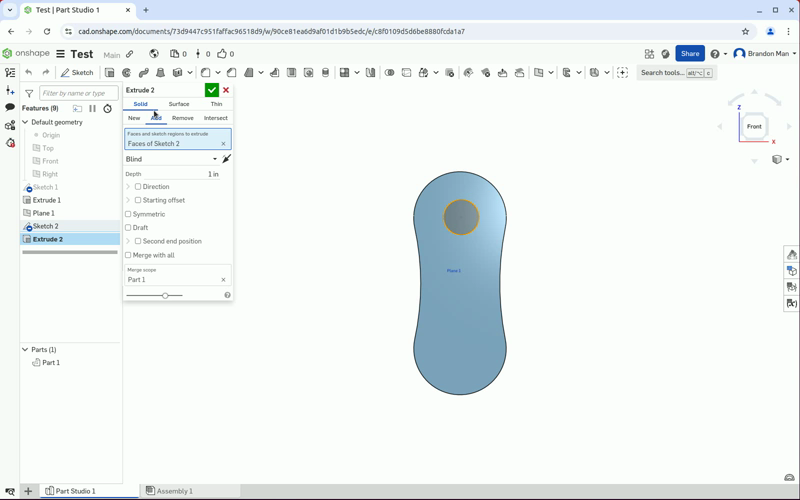
mouse_move(186, 120)
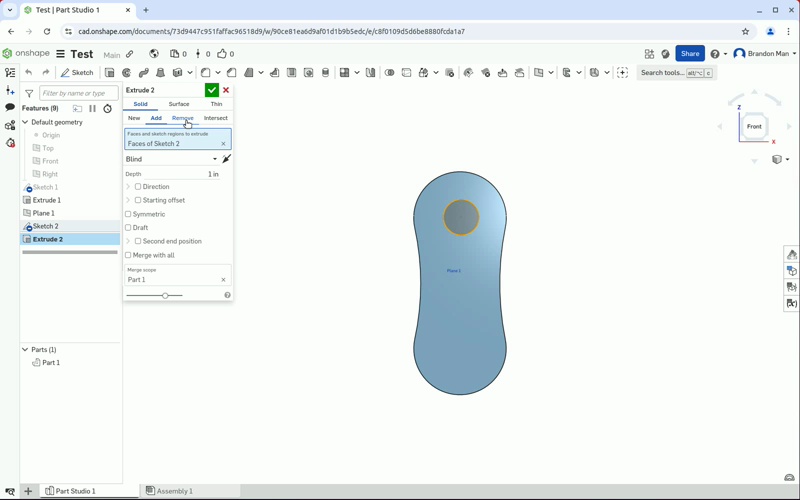
click(186, 120)
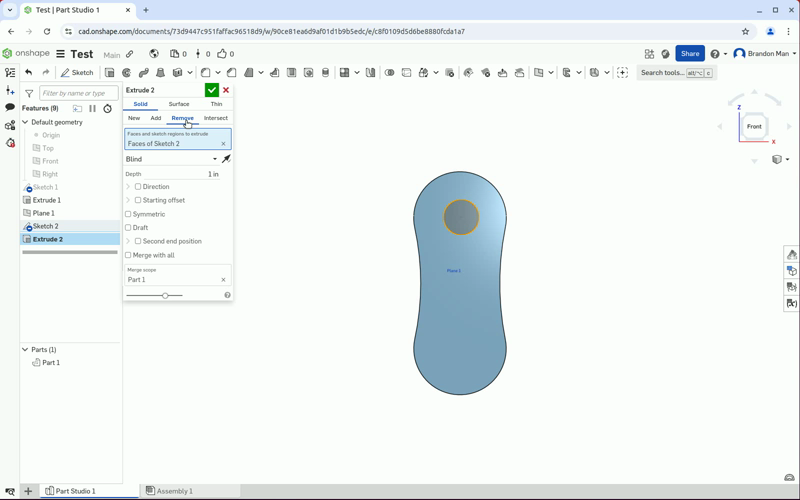
key(tab, 4)
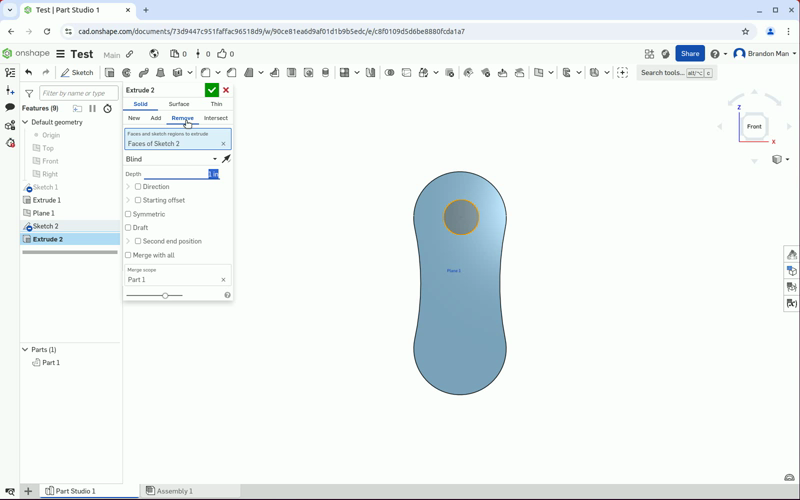
text(30.811)
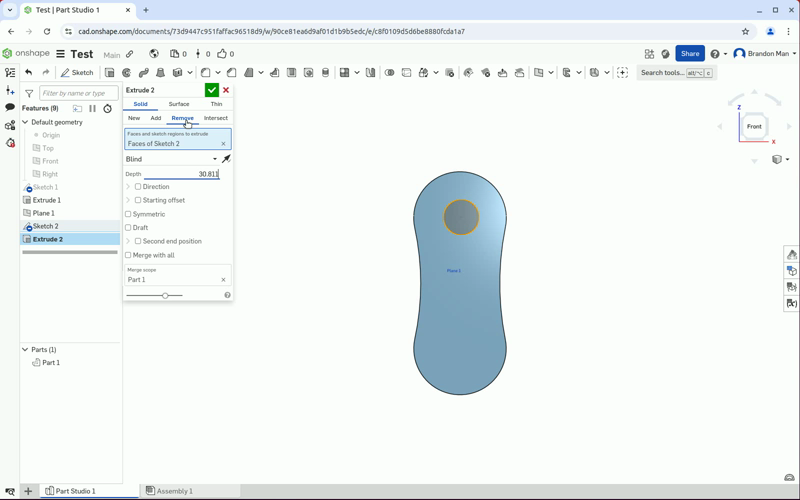
key(tab, 6)
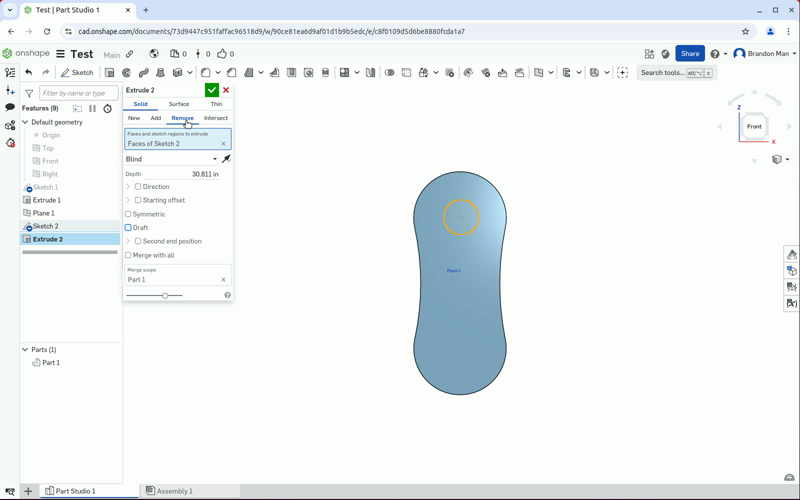
key(space)
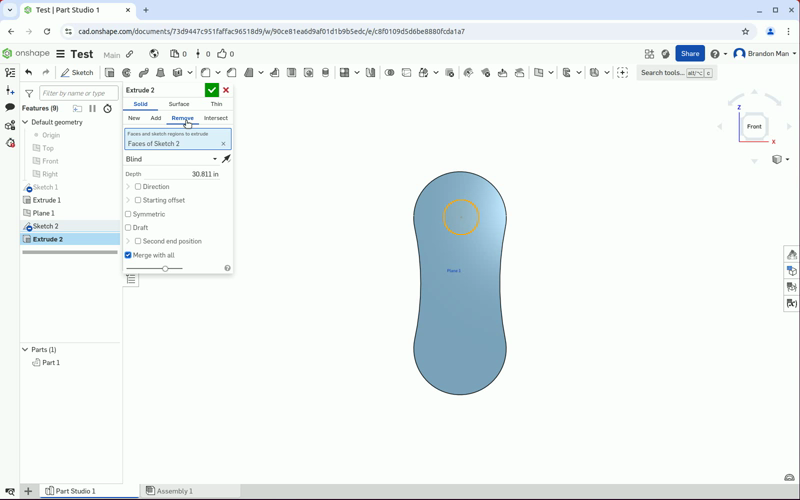
key(enter)
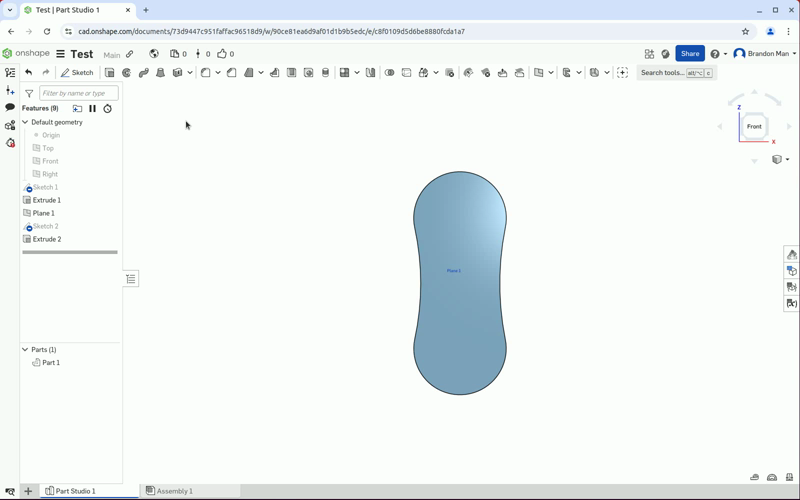
key(shift+h)
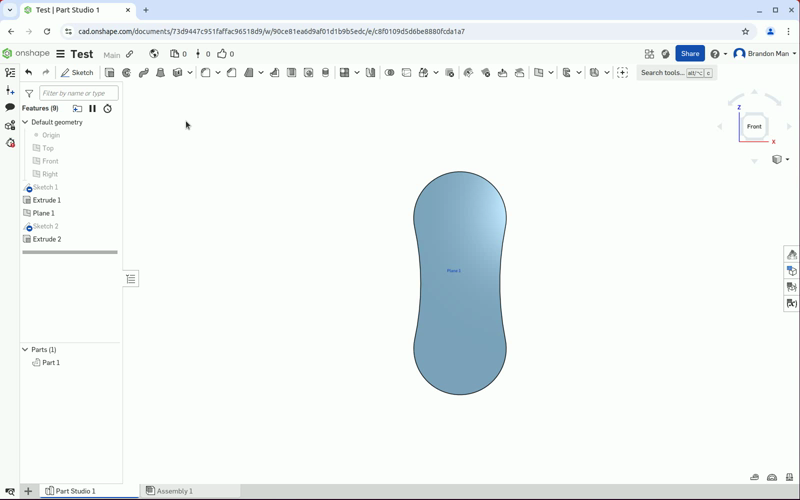
key(shift+h)
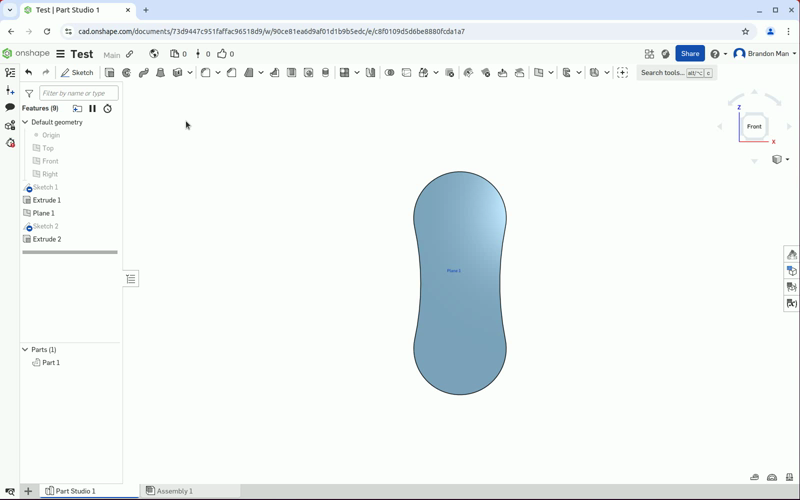
mouse_move(73, 189)
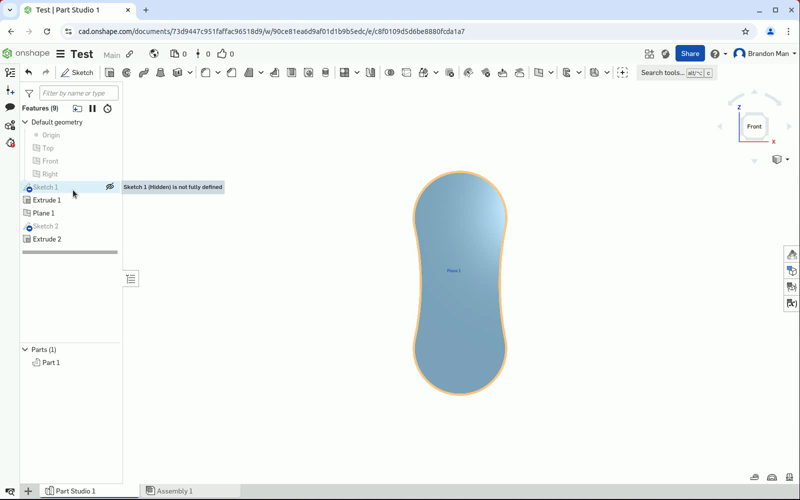
click(73, 189)
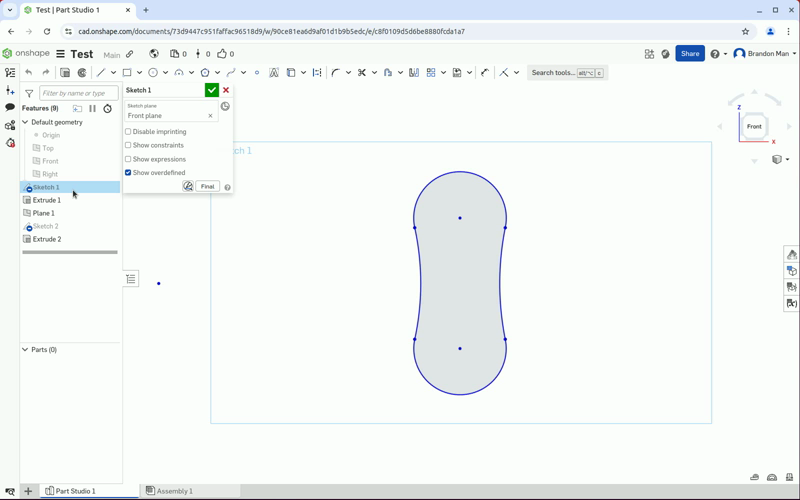
mouse_move(229, 92)
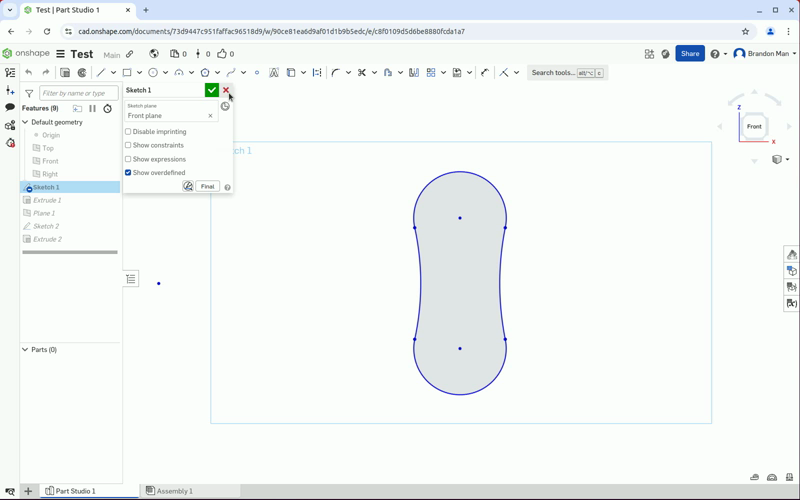
click(229, 92)
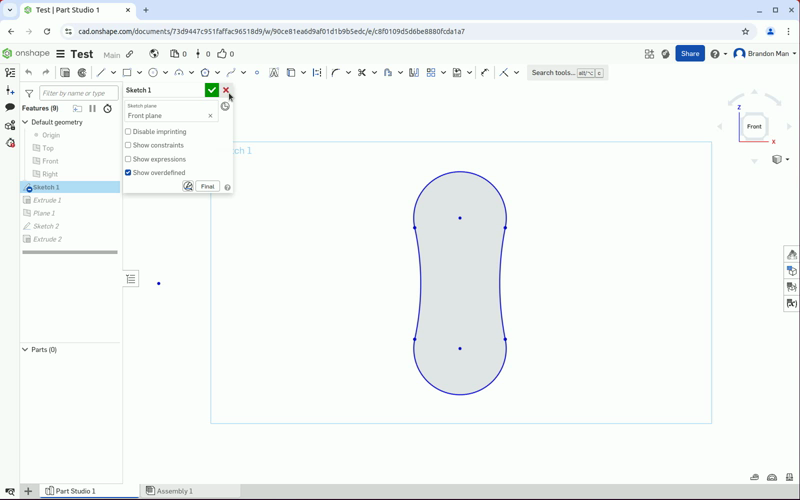
key(shift+s)
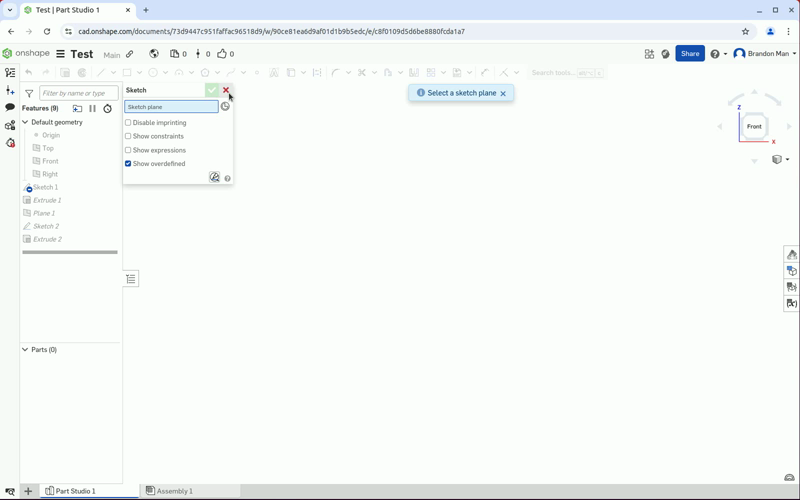
mouse_move(73, 215)
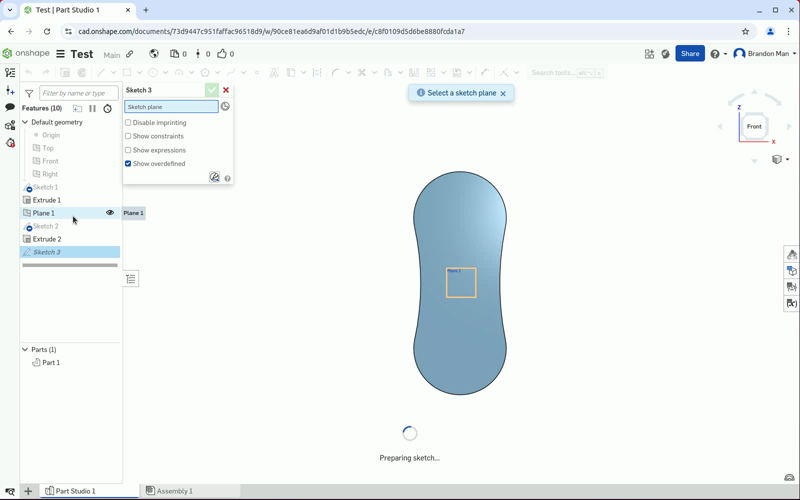
click(73, 215)
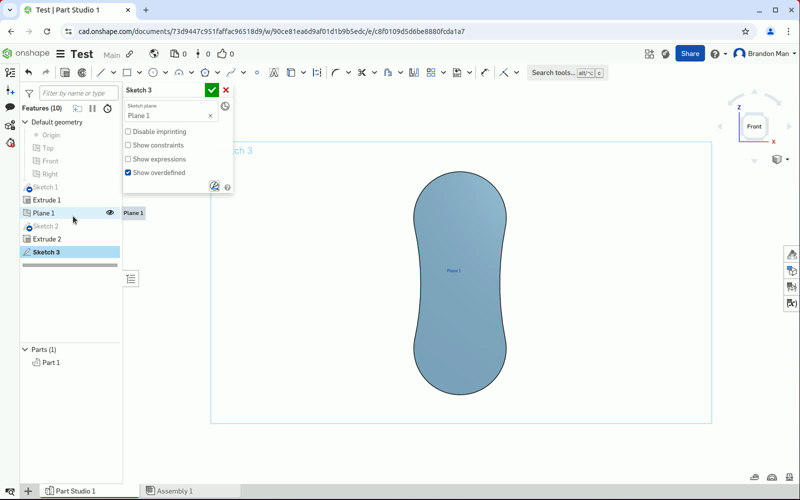
mouse_move(73, 352)
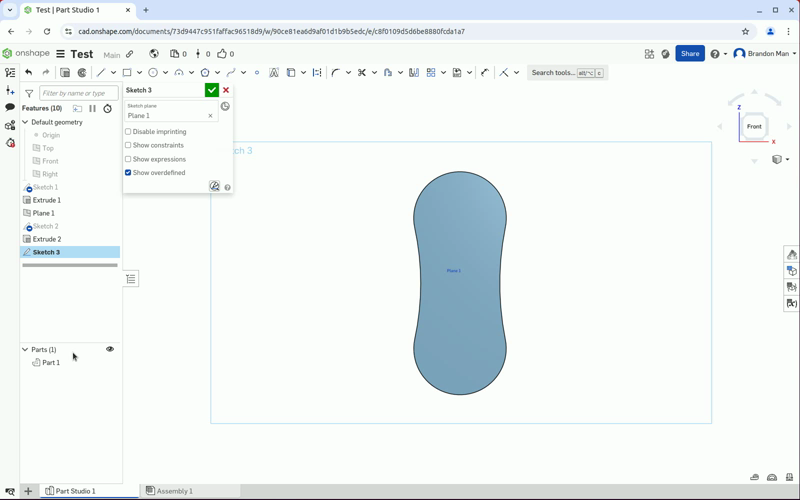
key(y)
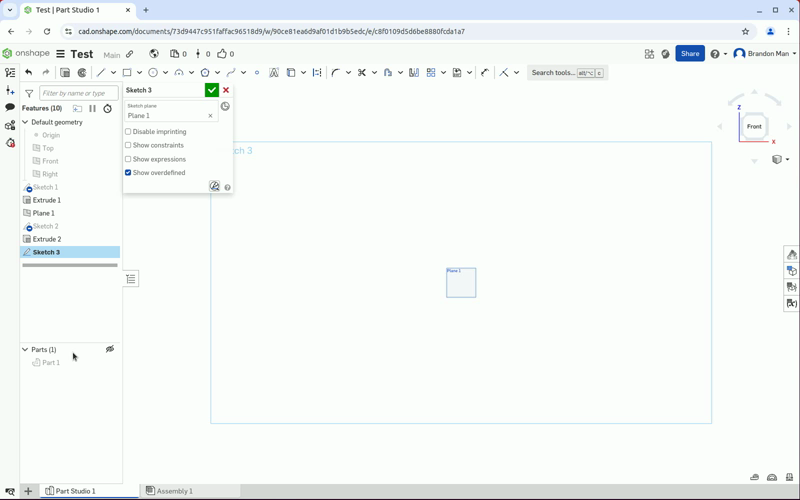
key(c)
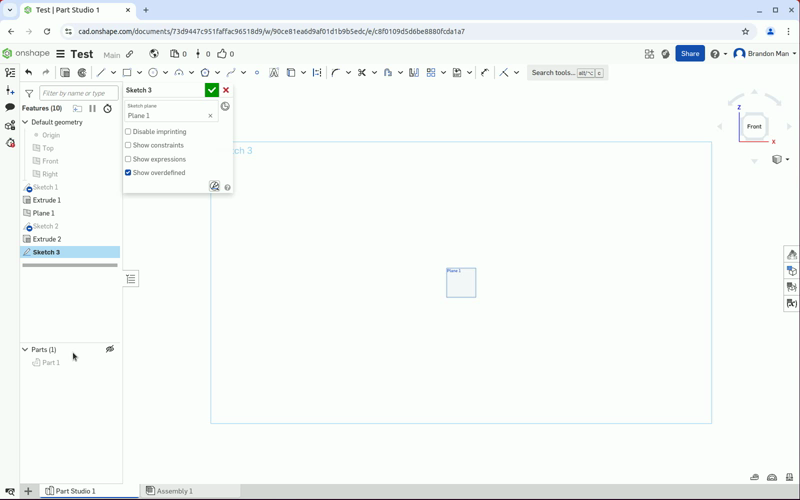
key_down(shift)
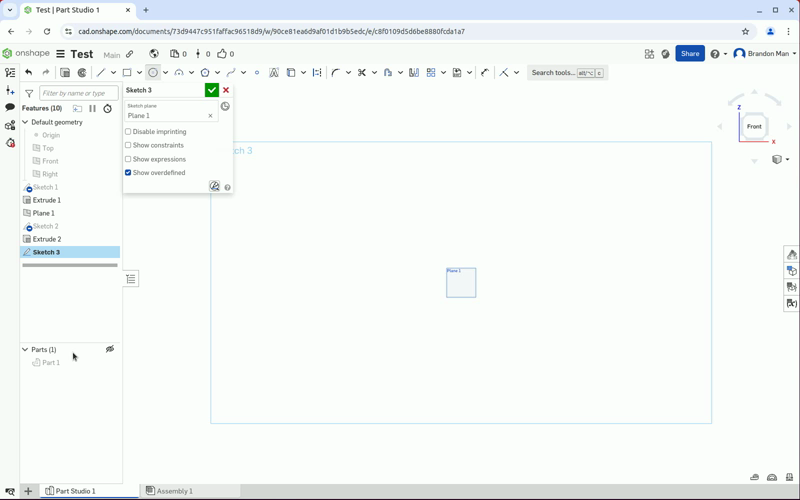
mouse_move(461, 348)
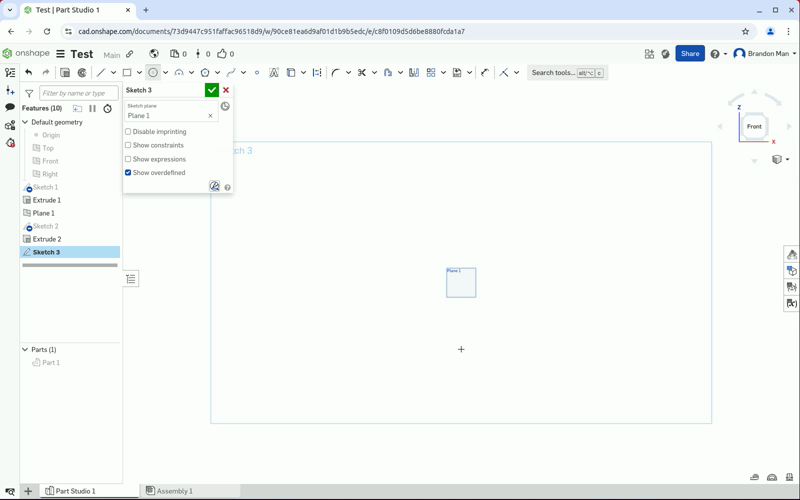
click(461, 348)
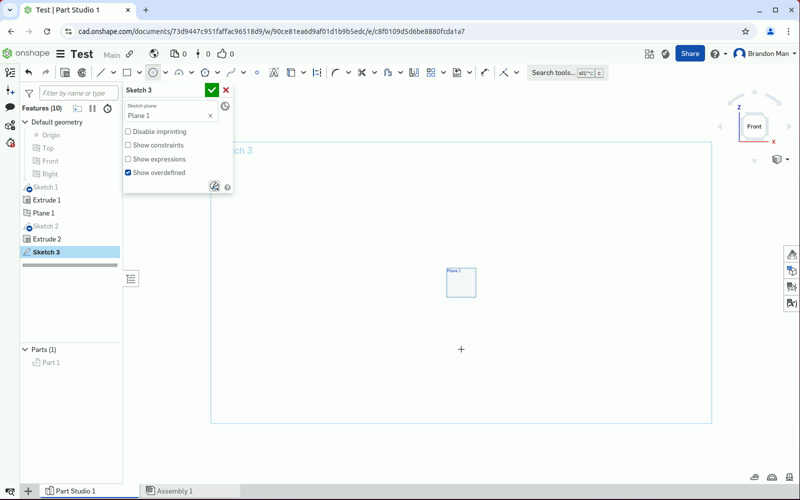
key_up(shift)
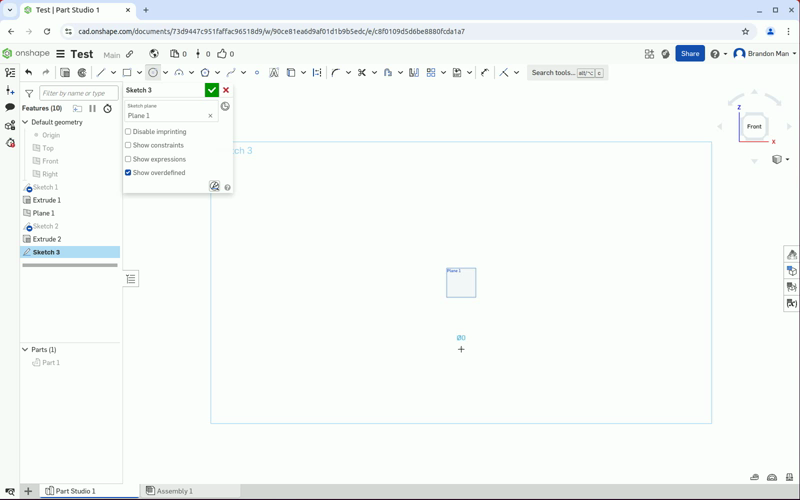
mouse_move(478, 348)
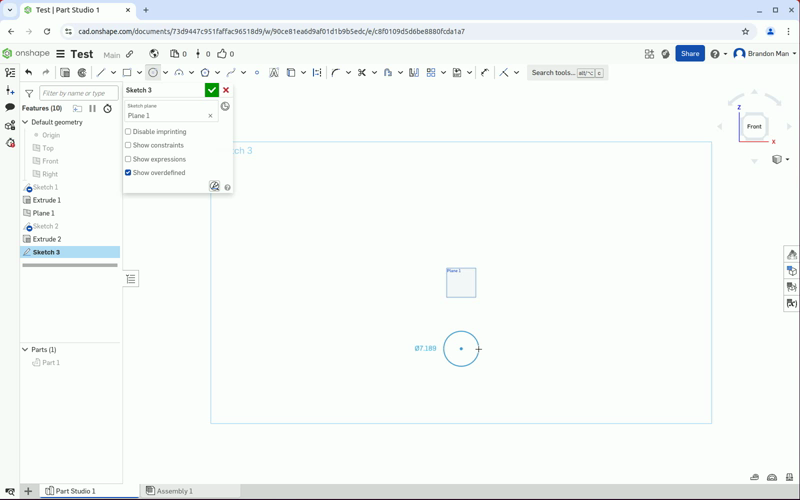
click(478, 348)
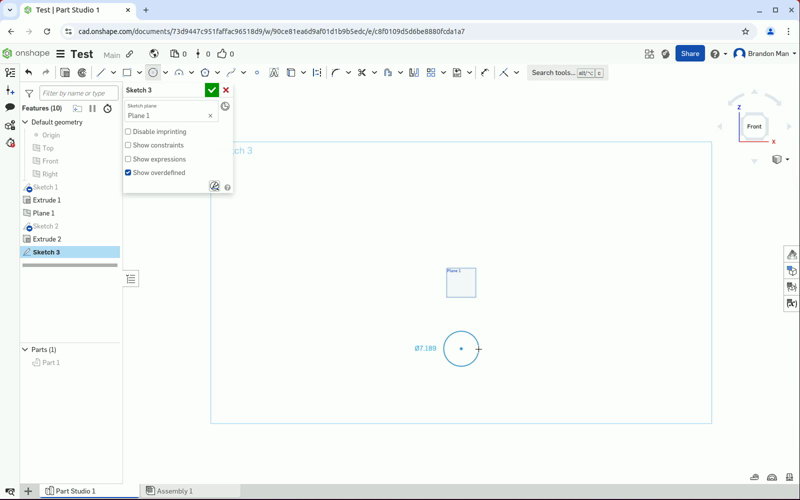
key(esc)
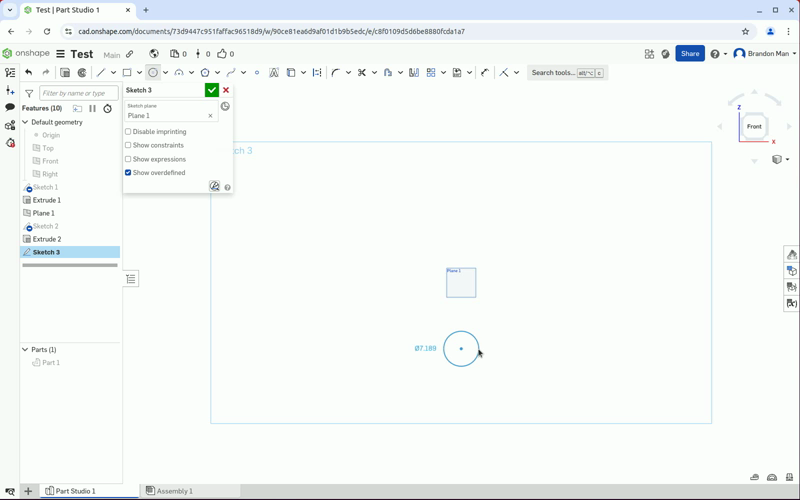
mouse_move(448, 350)
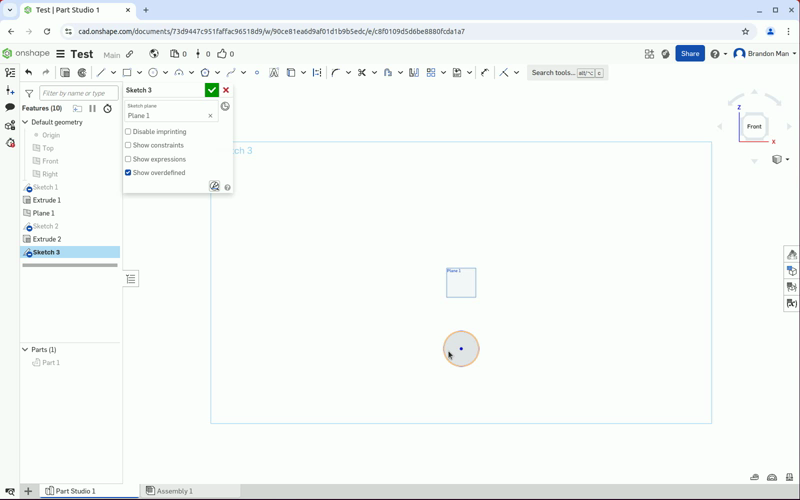
scroll(6)
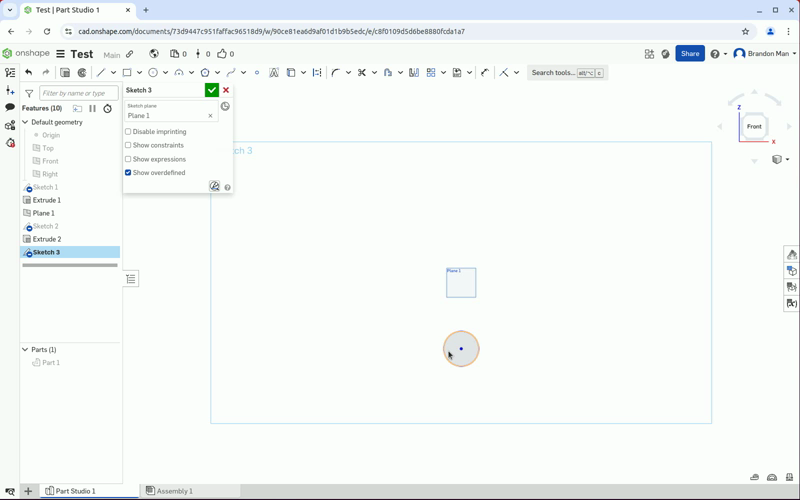
scroll(6)
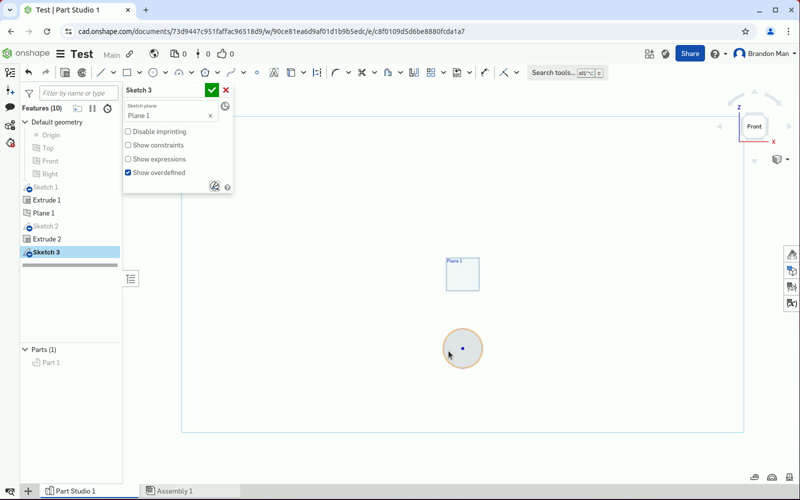
scroll(6)
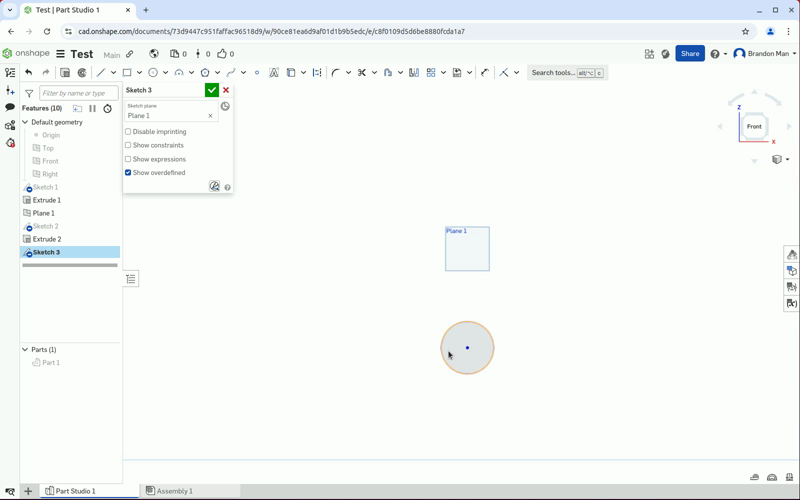
scroll(6)
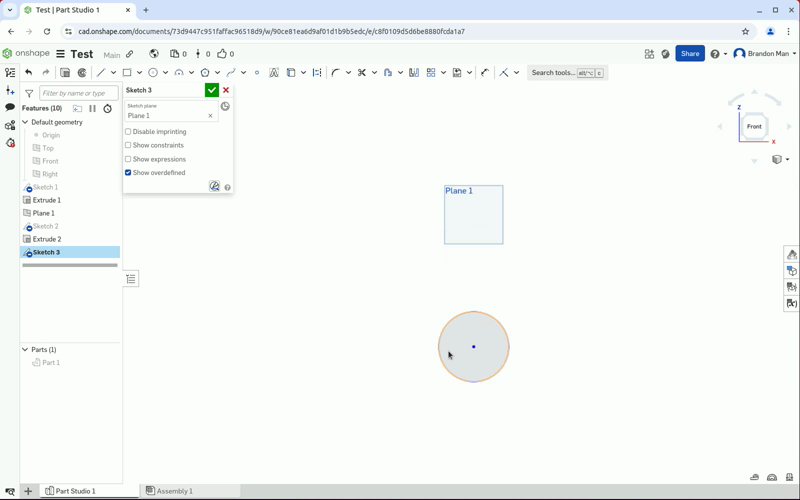
scroll(6)
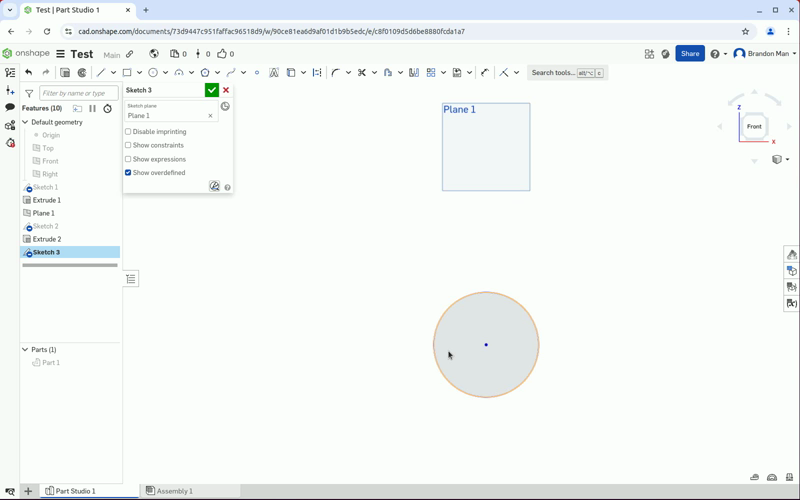
scroll(6)
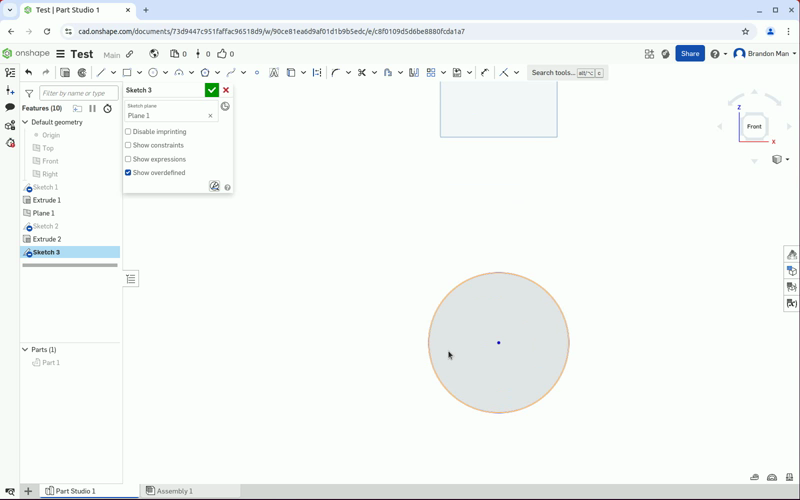
scroll(6)
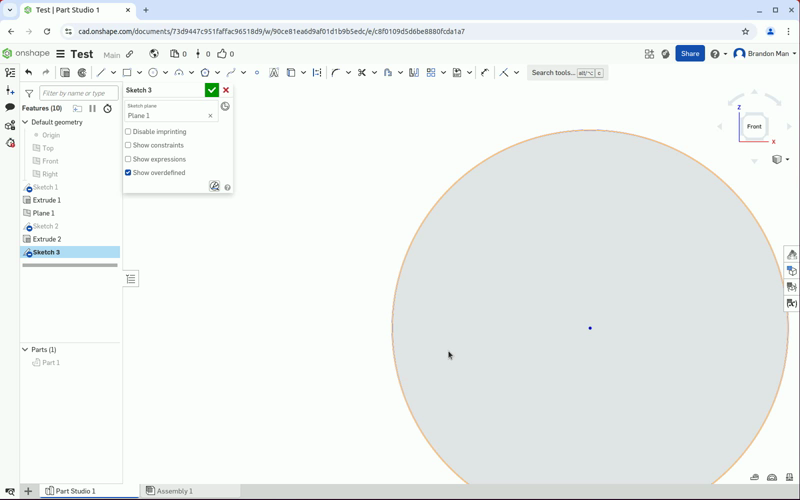
click(448, 350)
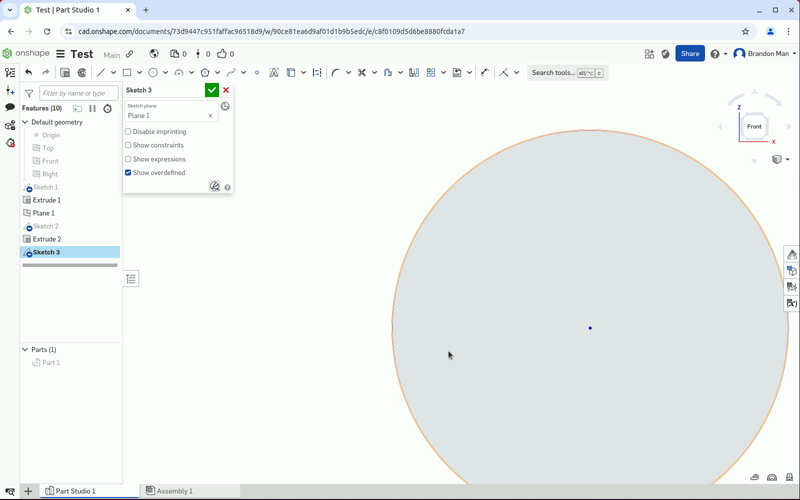
scroll(-6)
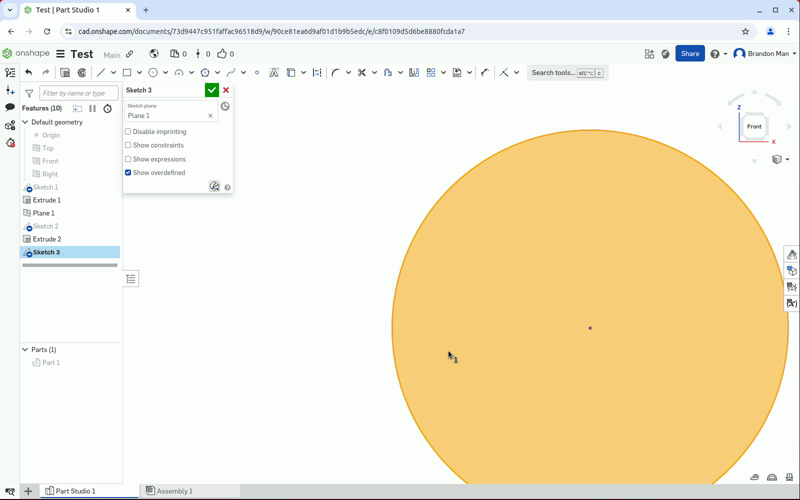
scroll(-6)
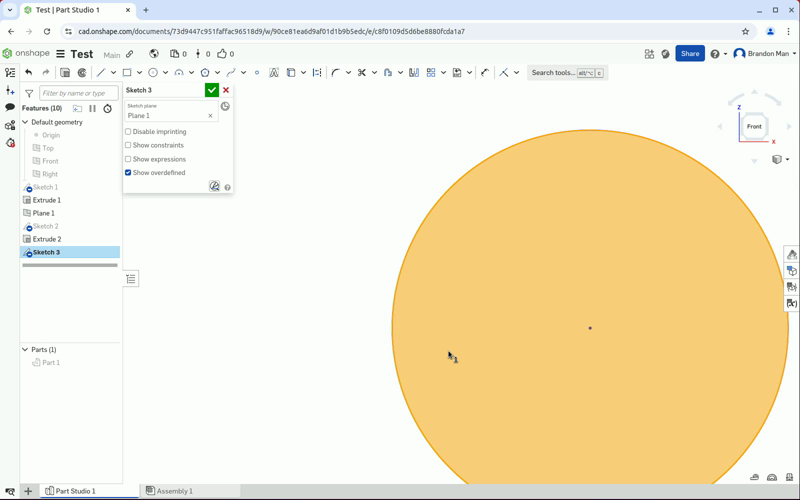
scroll(-6)
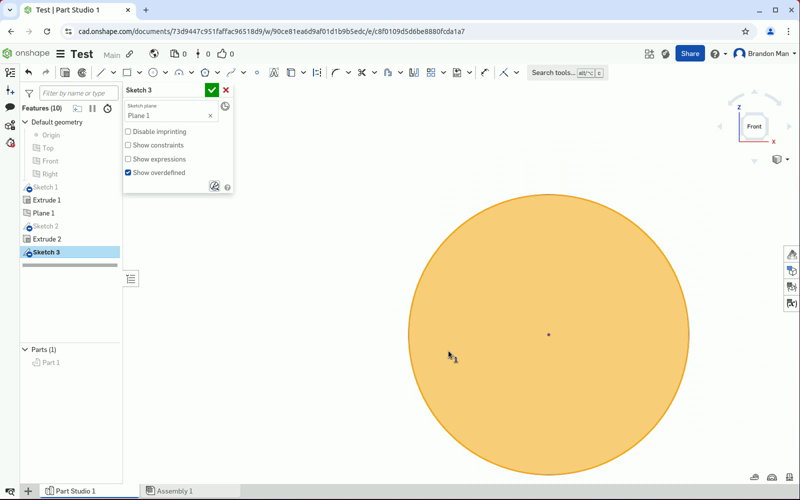
scroll(-6)
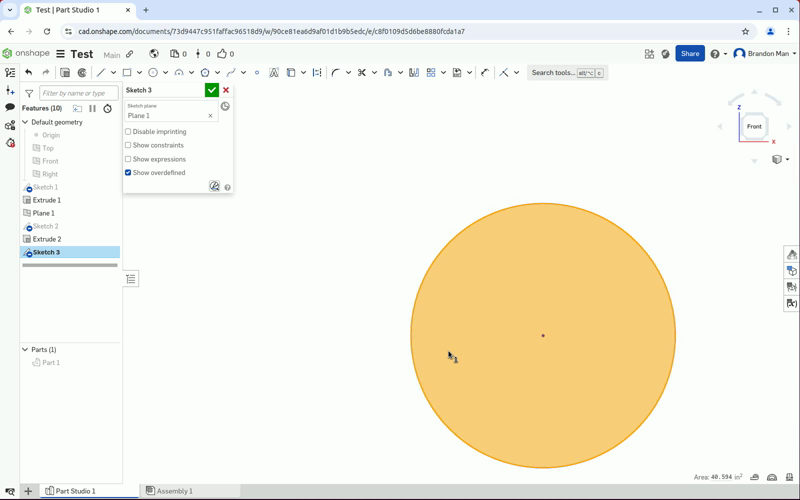
scroll(-6)
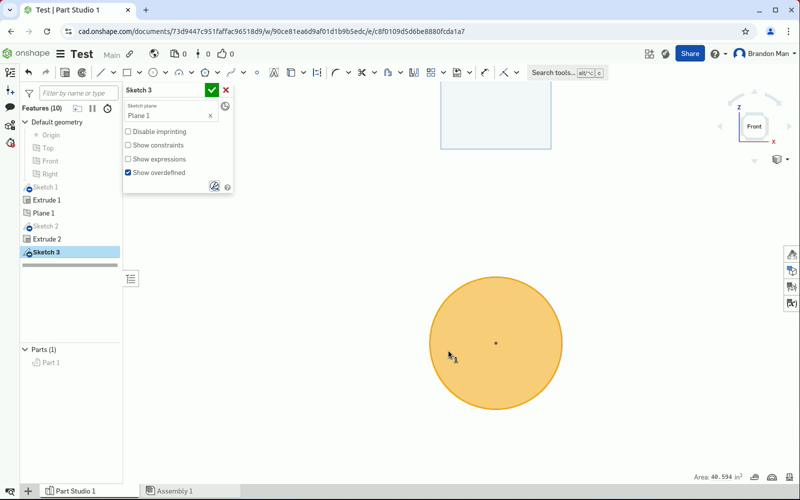
scroll(-6)
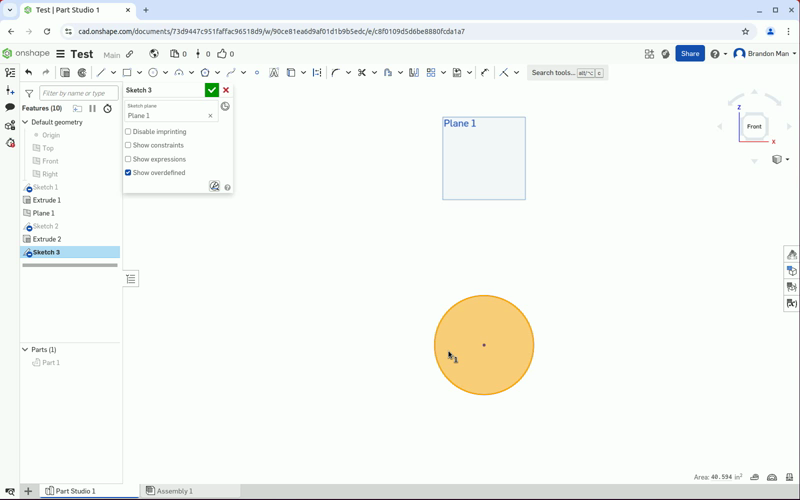
scroll(-6)
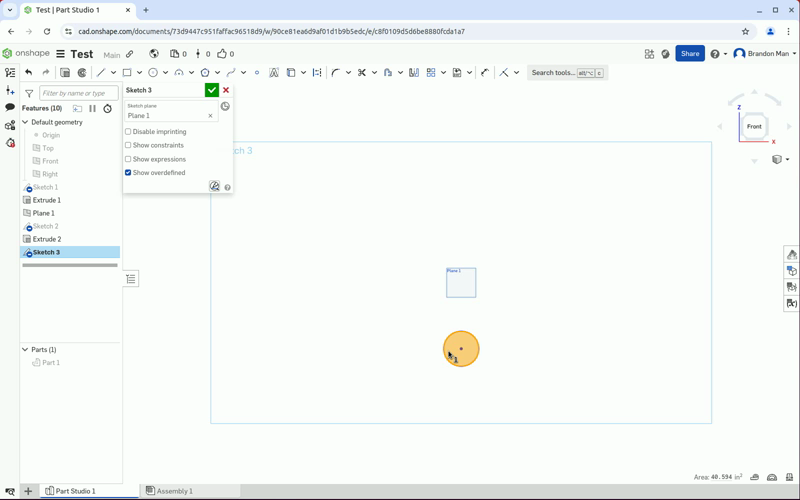
mouse_move(73, 352)
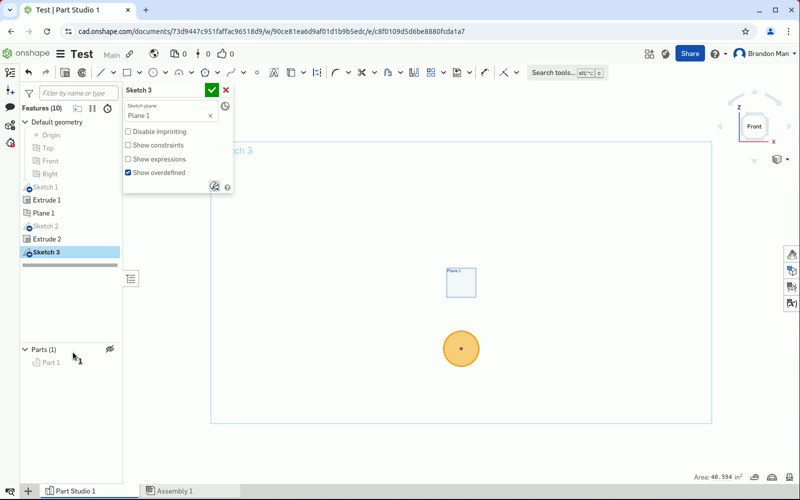
key(shift+y)
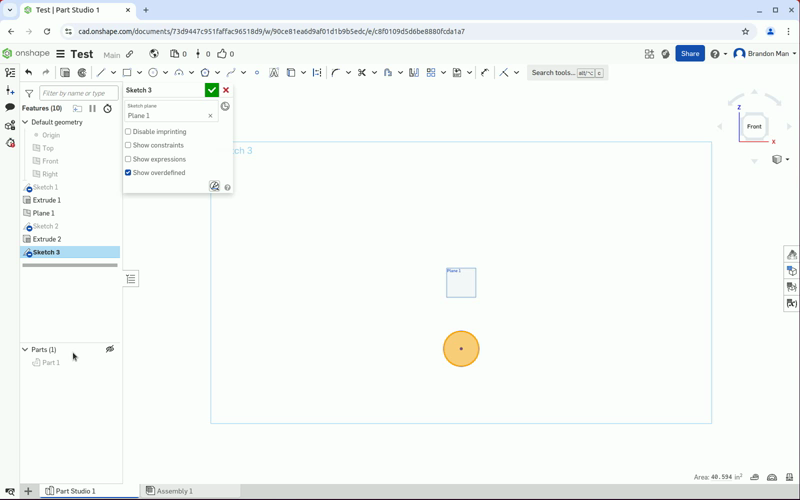
key(shift+e)
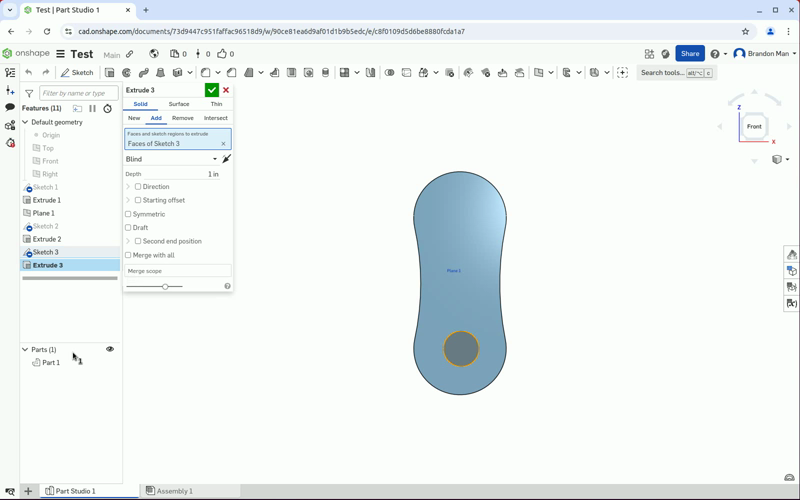
mouse_move(143, 106)
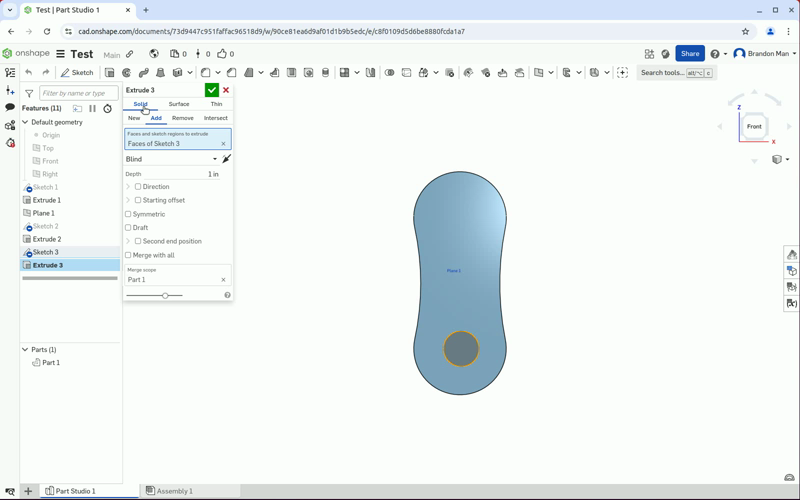
click(143, 106)
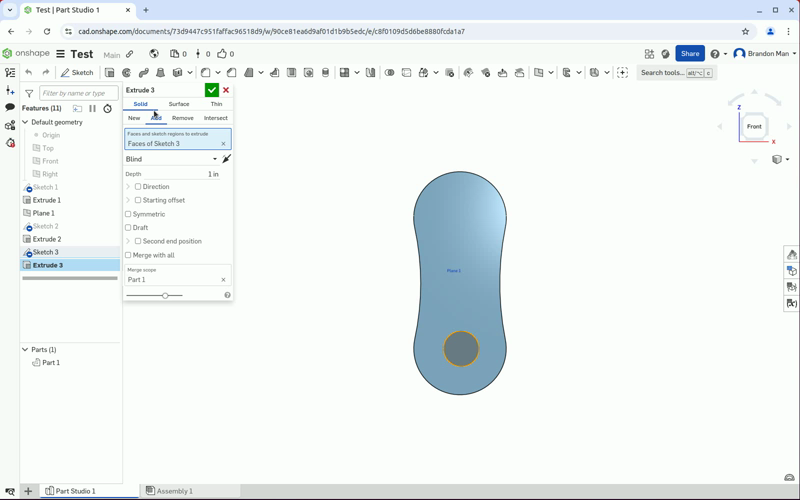
mouse_move(186, 120)
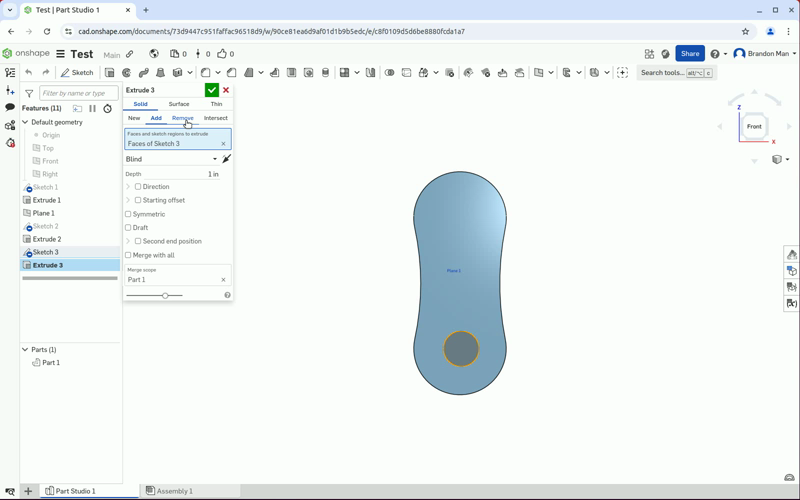
click(186, 120)
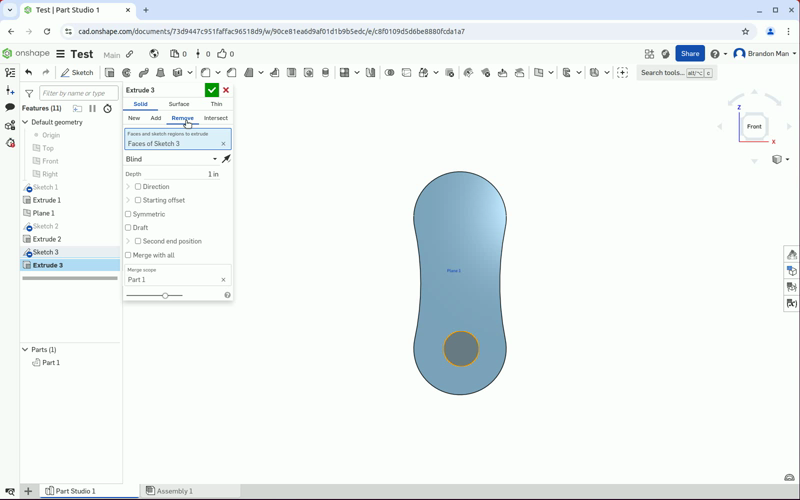
key(tab, 4)
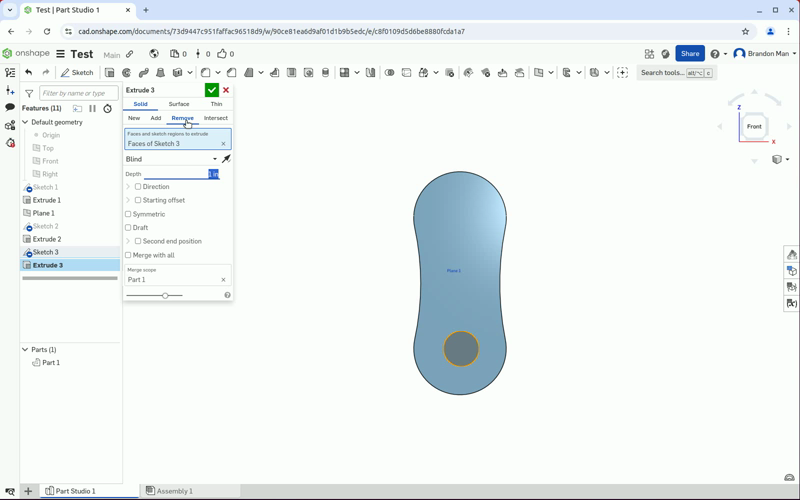
text(30.811)
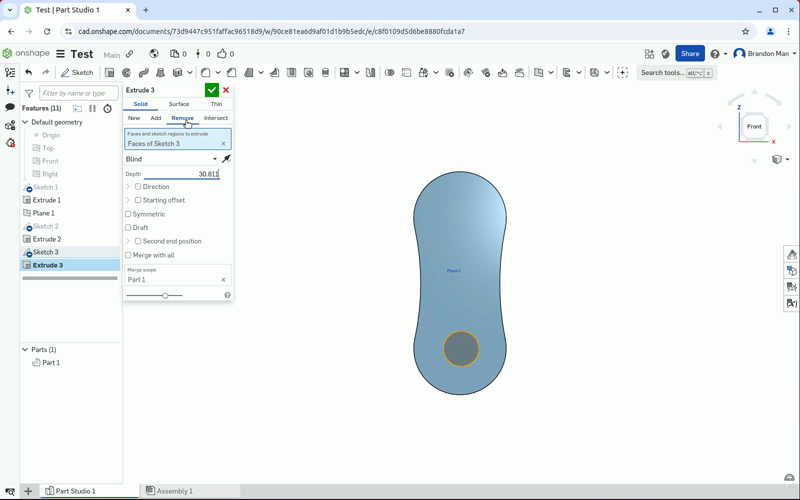
key(tab, 6)
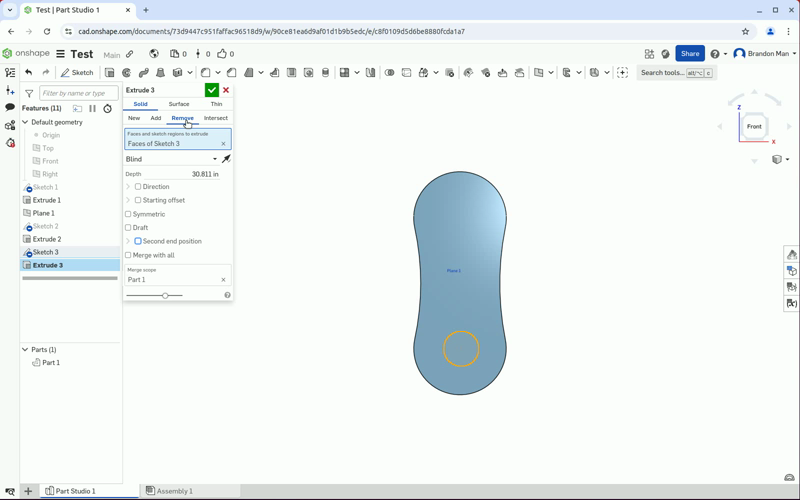
key(space)
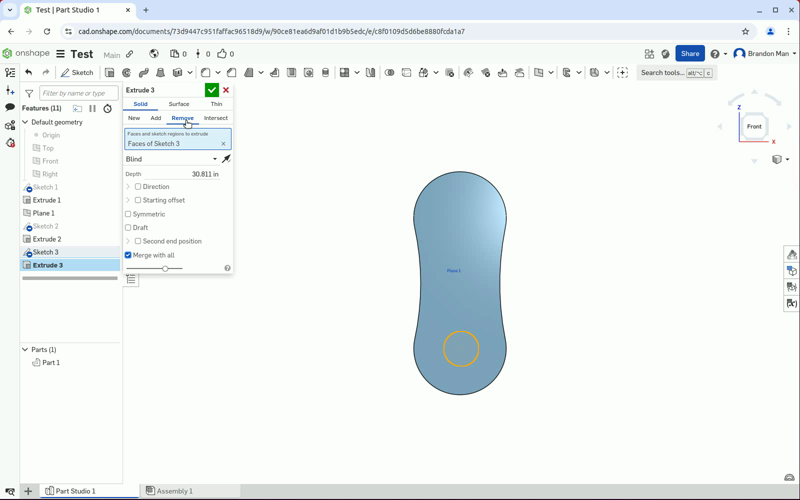
key(enter)
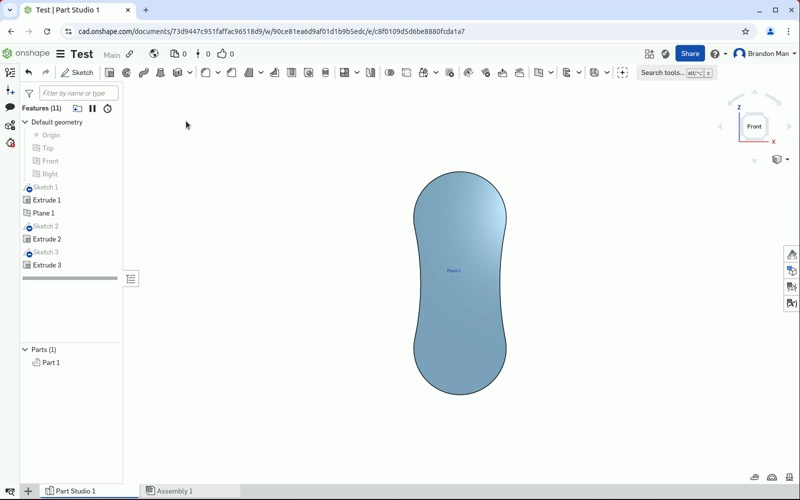
key(shift+h)
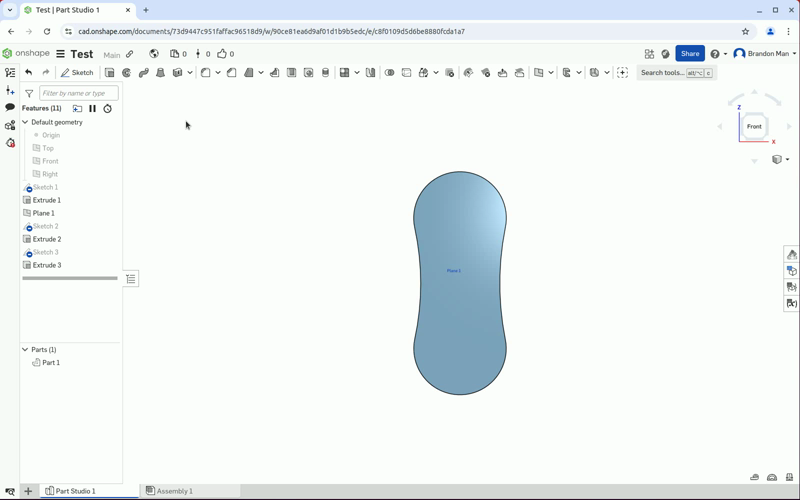
key(shift+h)
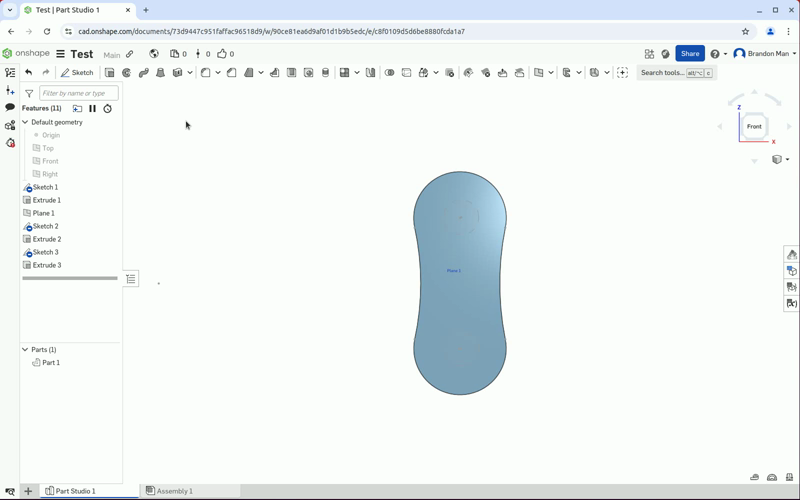
key(shift+7)
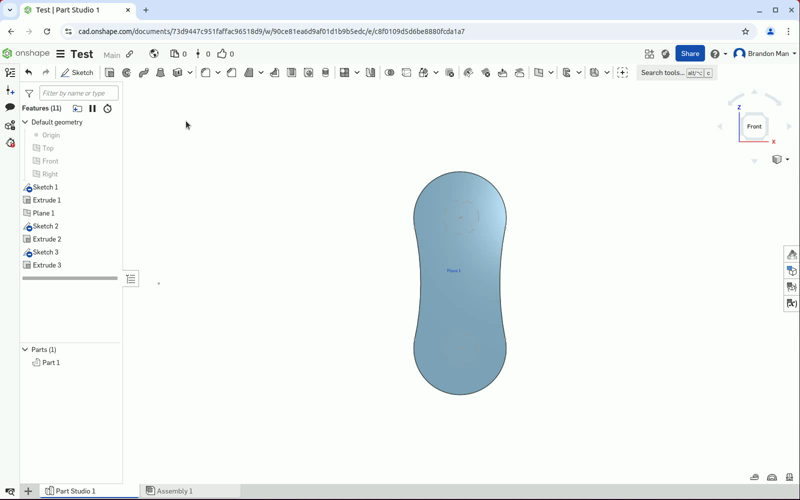
key(left, 2)
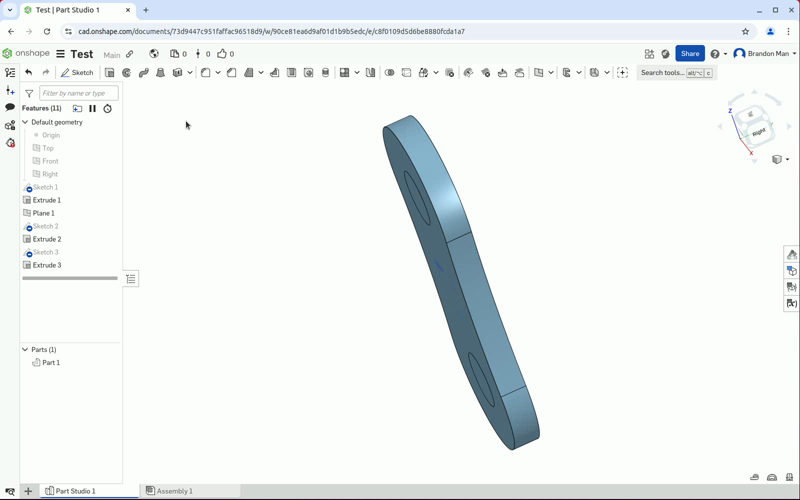
key(down, 2)
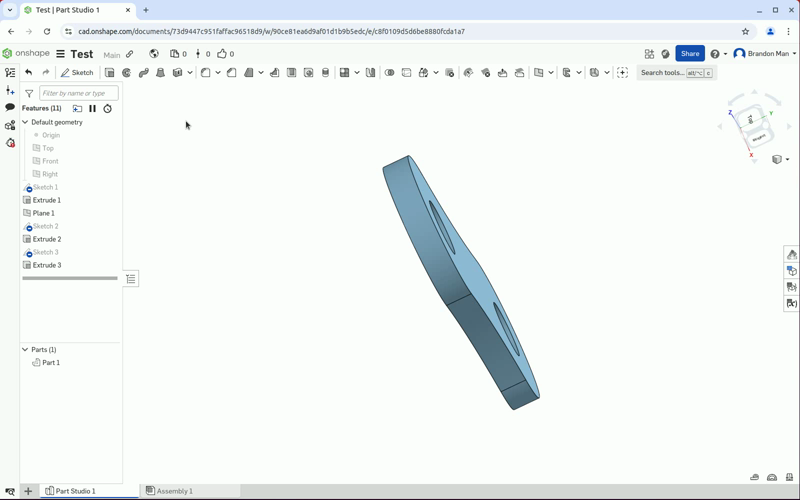
key(up, 2)
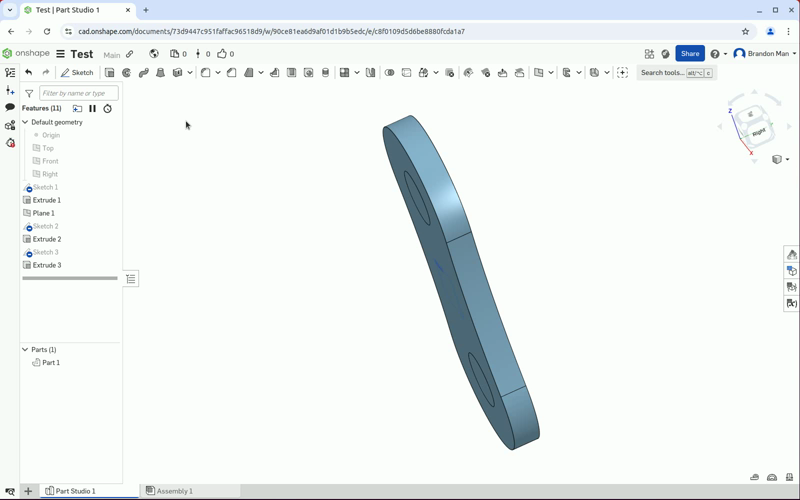
key(right, 2)
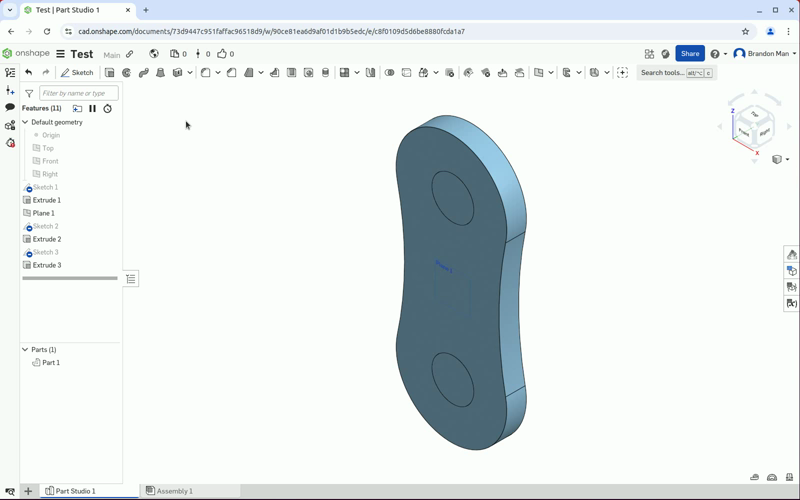
mouse_move(73, 189)
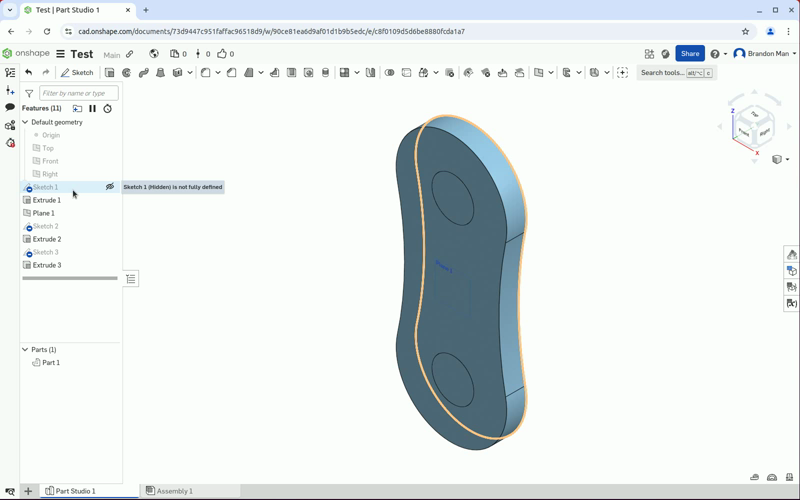
click(73, 189)